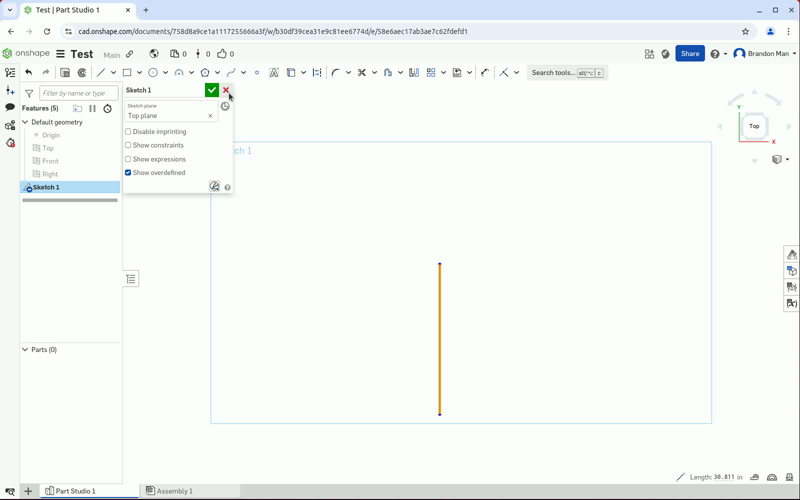
key(shift+h)
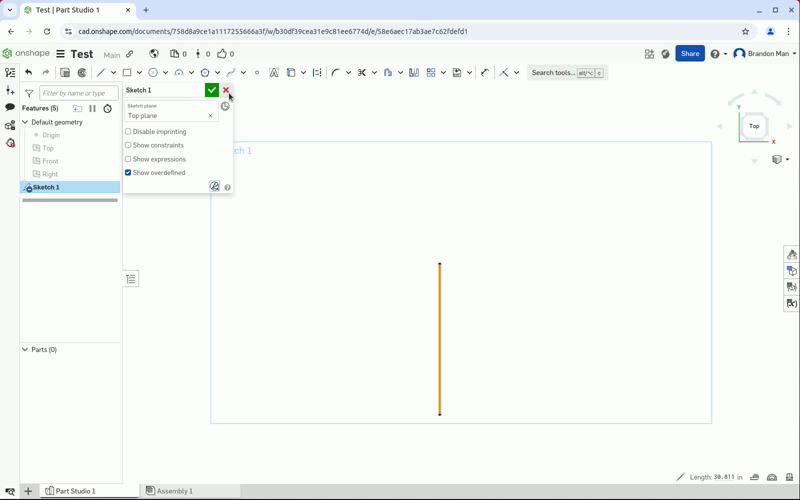
key(shift+s)
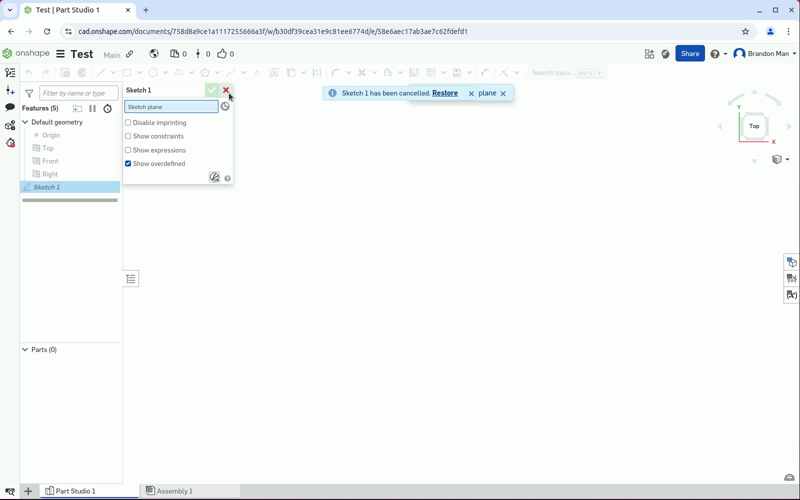
mouse_move(73, 150)
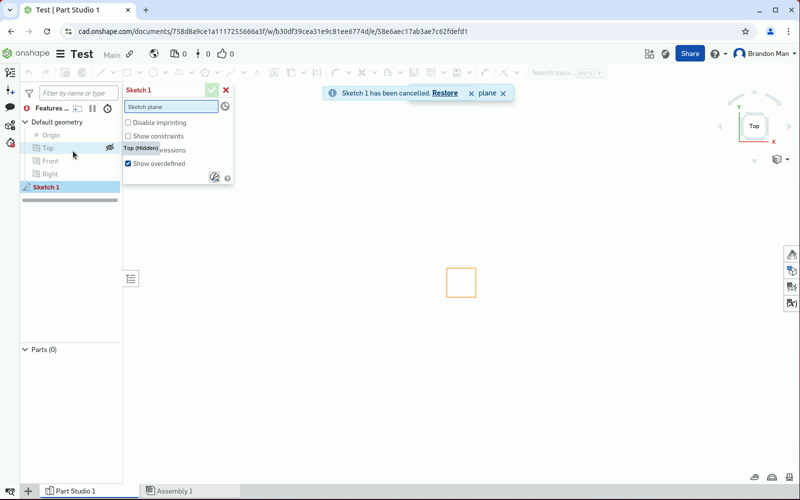
click(73, 150)
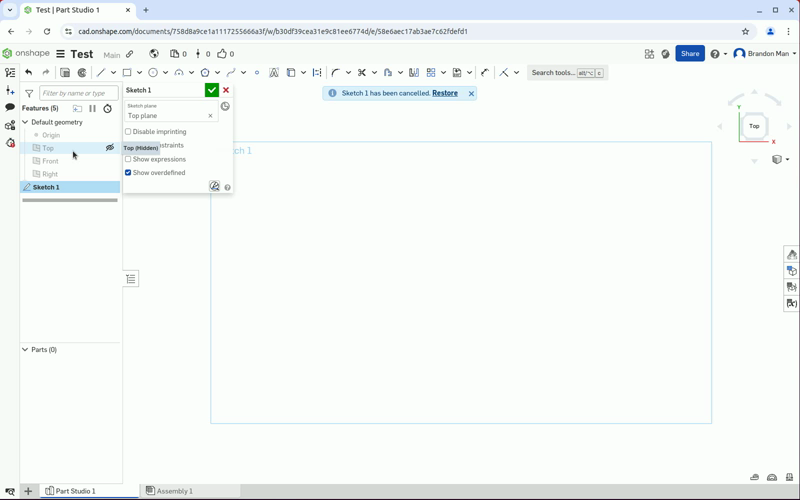
mouse_move(73, 352)
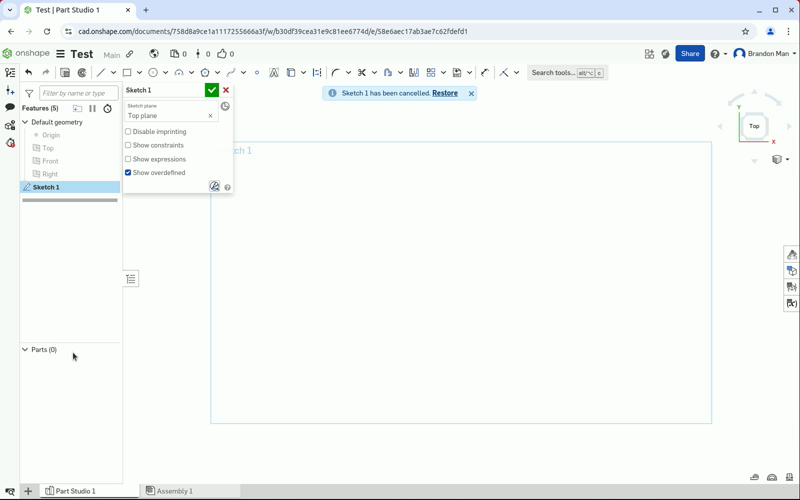
key(y)
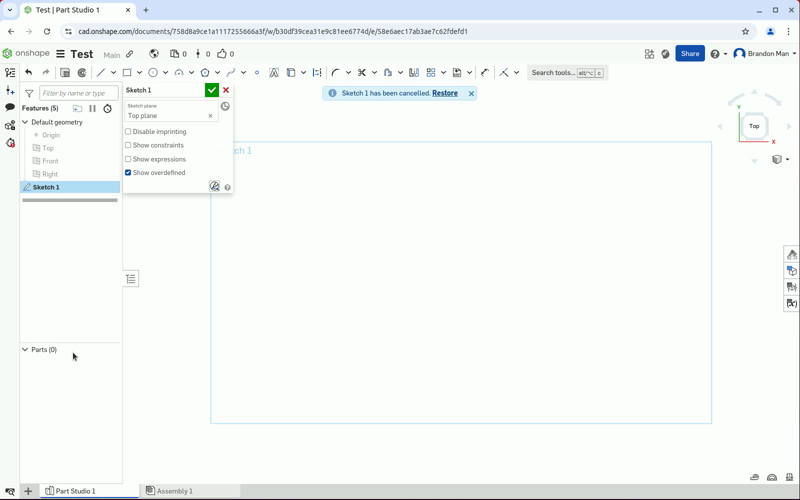
key(l)
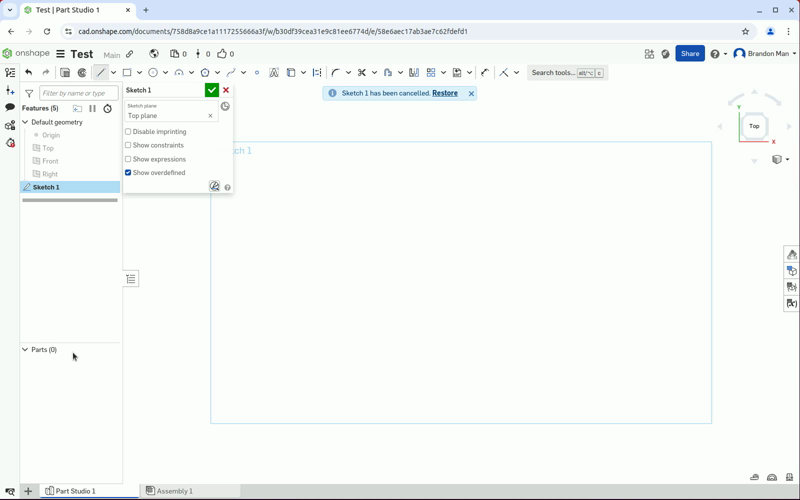
key_down(shift)
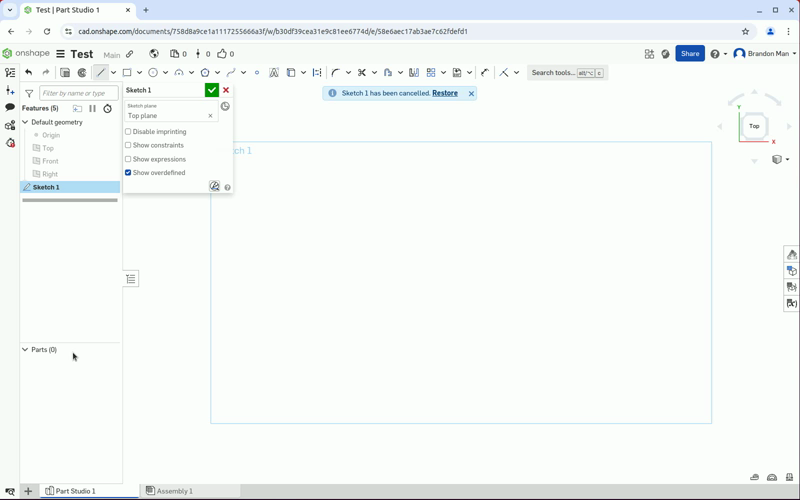
mouse_move(407, 282)
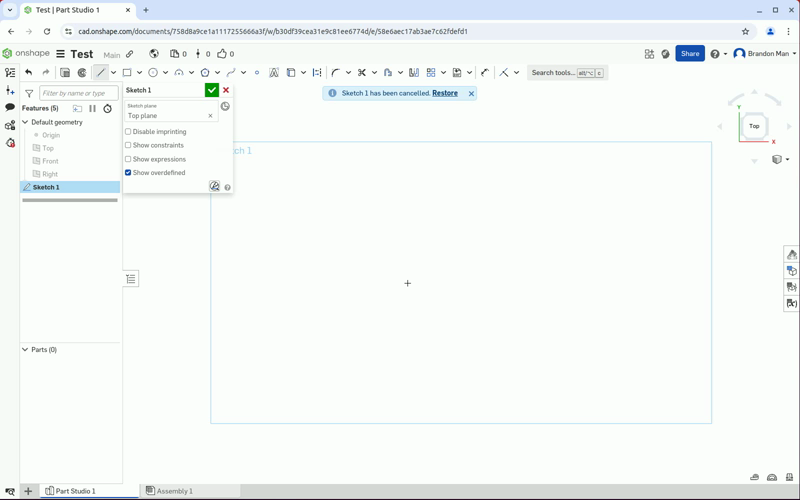
click(407, 282)
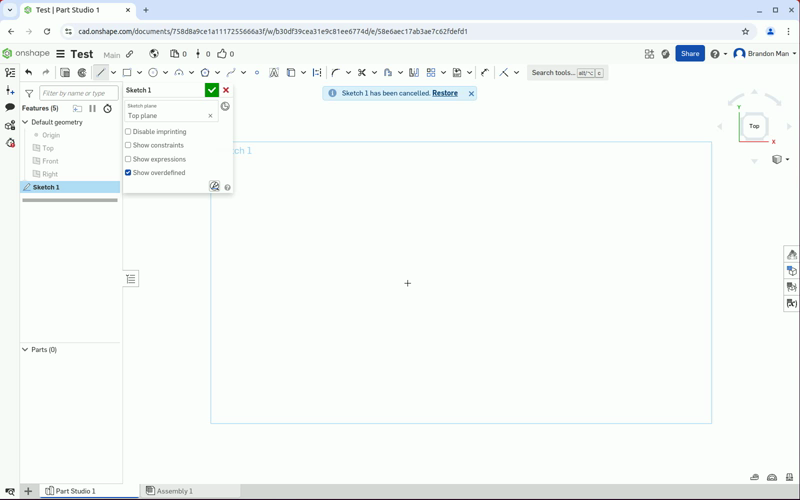
key_up(shift)
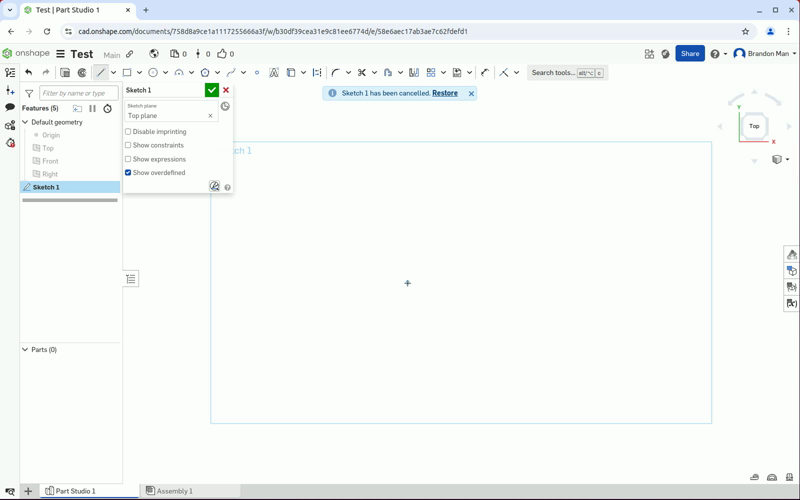
key_down(shift)
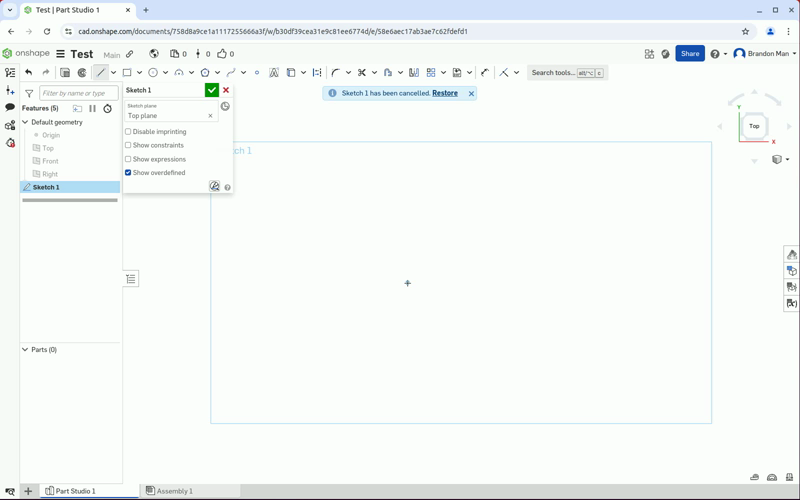
mouse_move(437, 282)
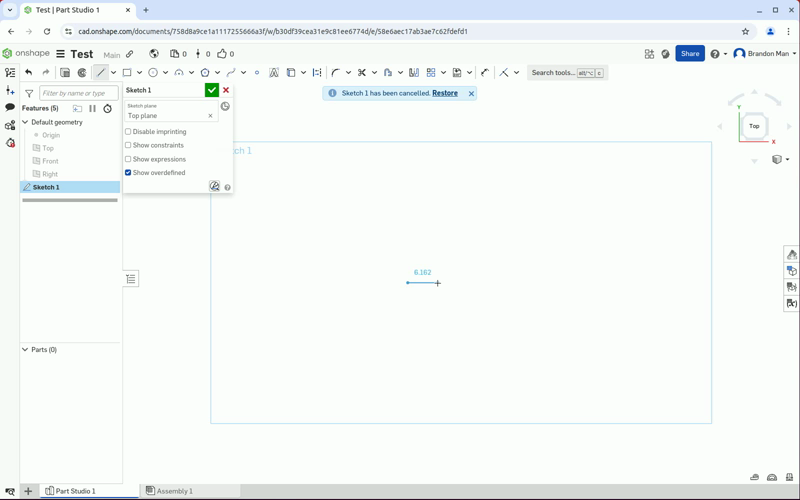
mouse_move(412, 287)
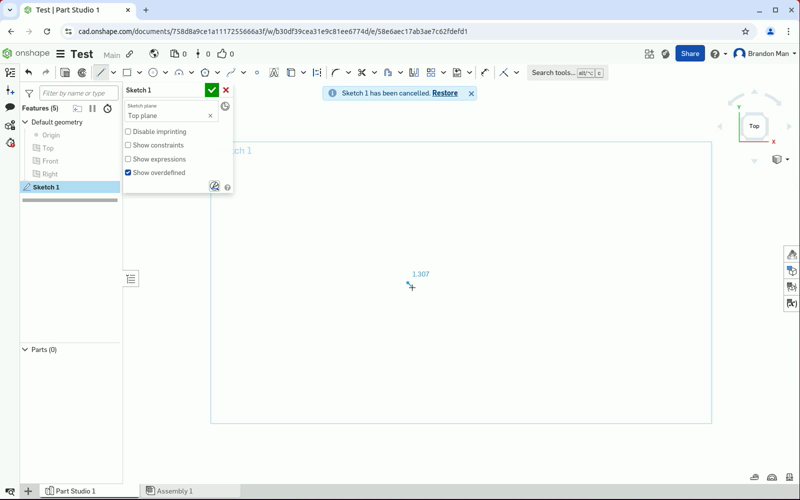
scroll(6)
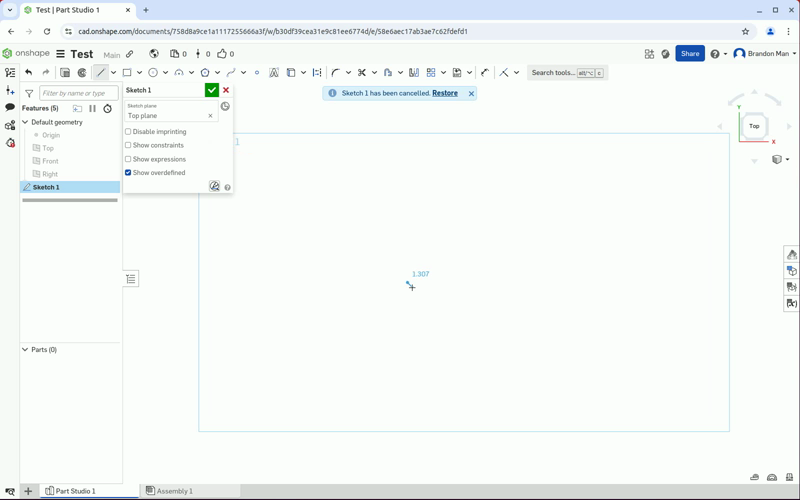
scroll(6)
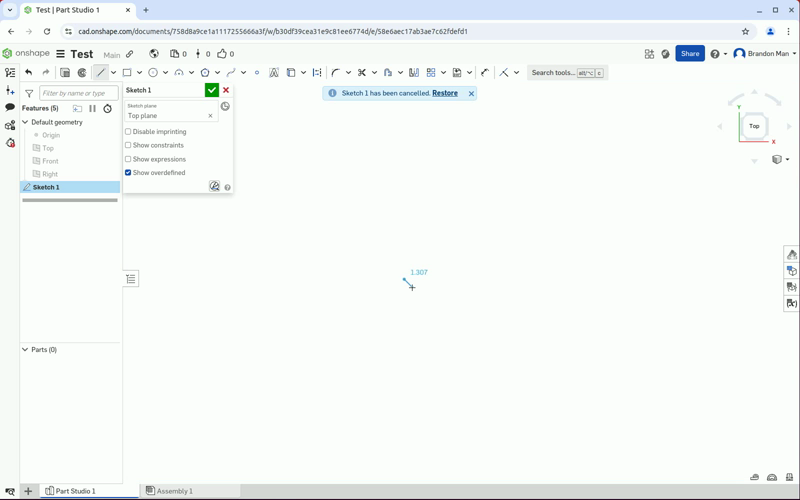
scroll(6)
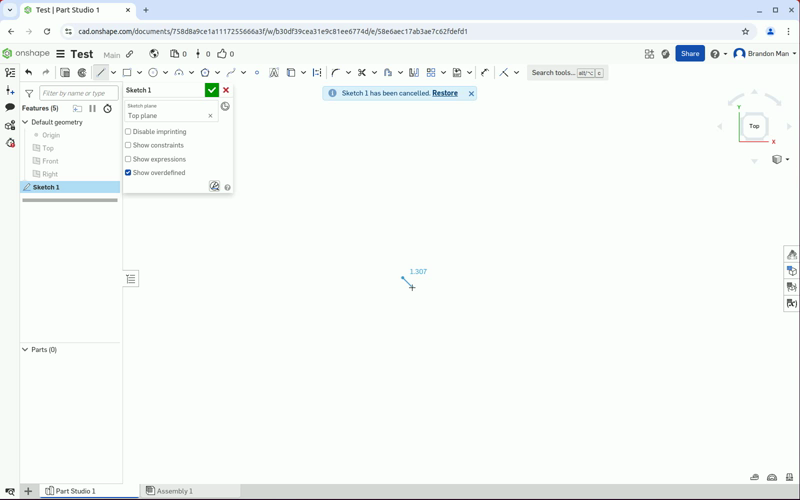
scroll(6)
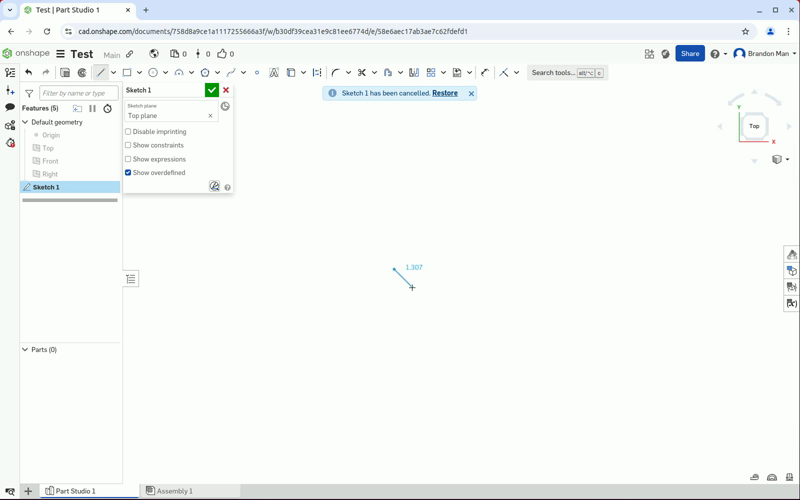
scroll(6)
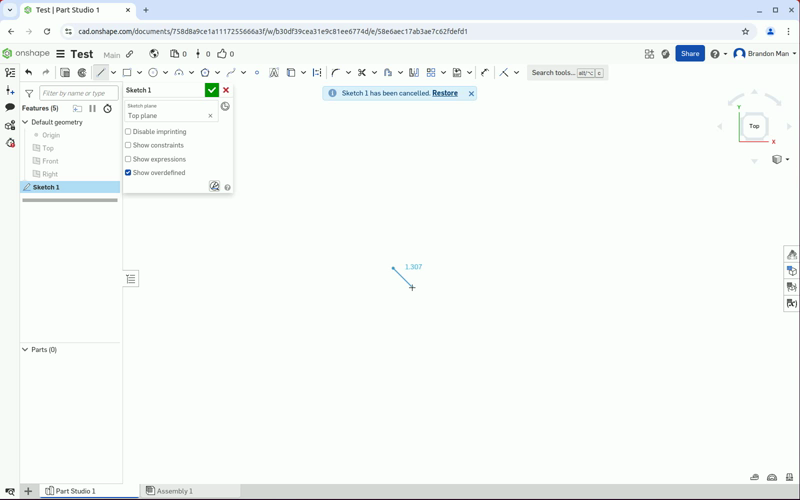
scroll(6)
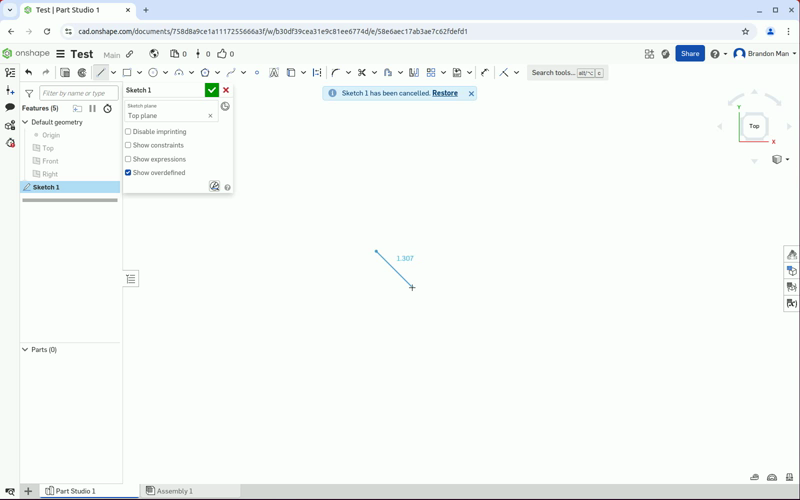
scroll(6)
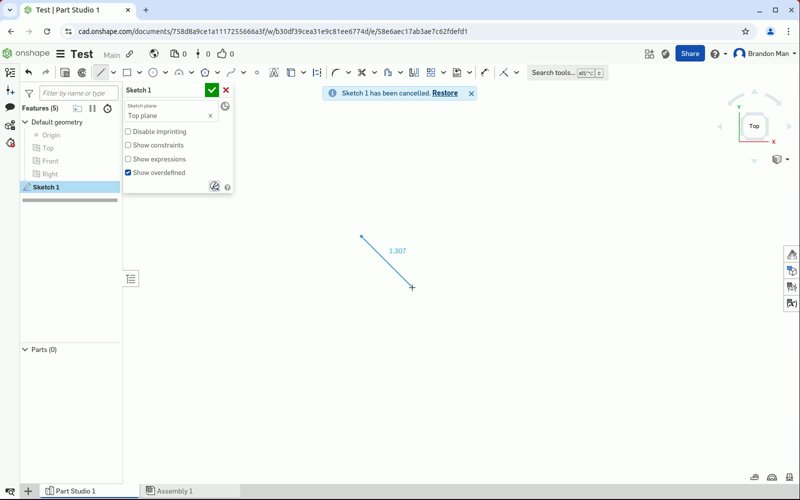
click(412, 287)
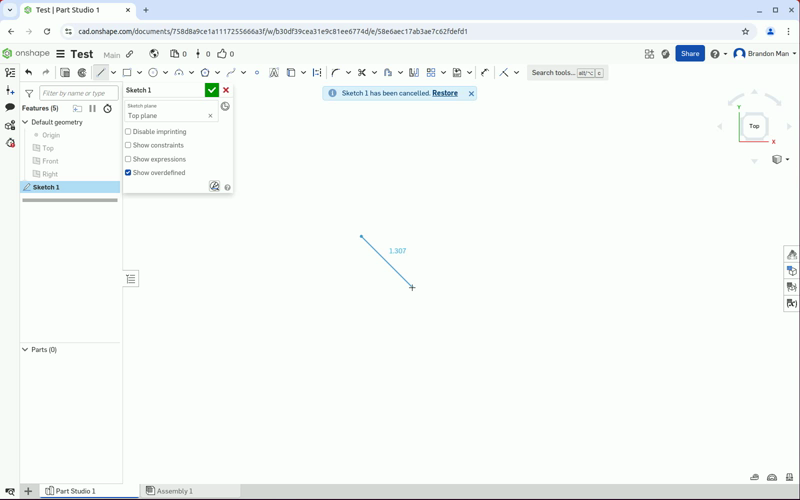
scroll(-6)
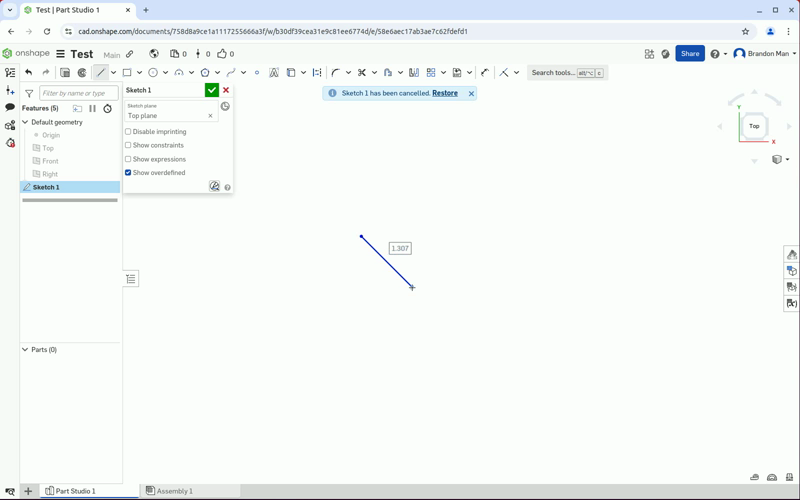
scroll(-6)
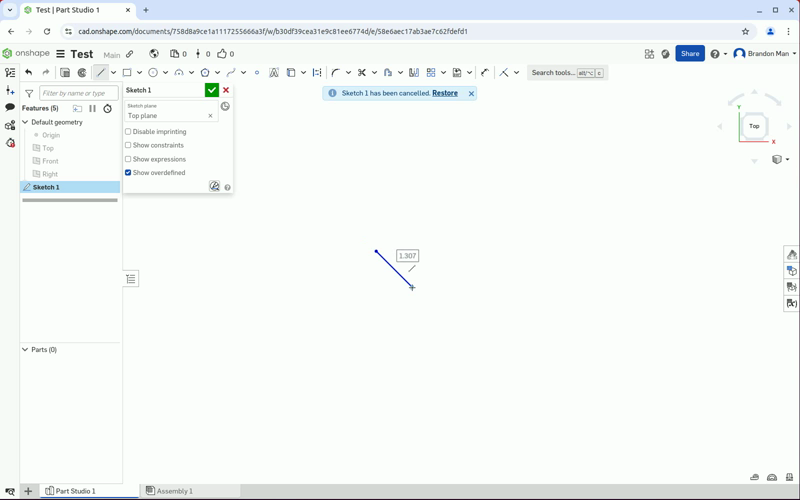
scroll(-6)
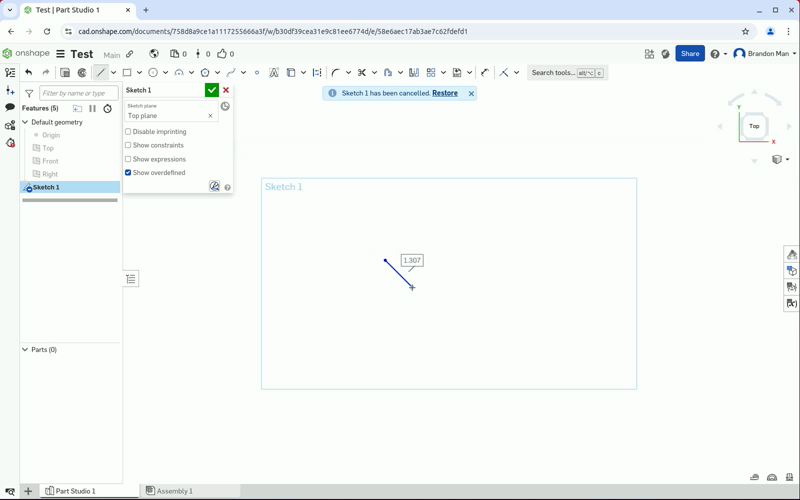
scroll(-6)
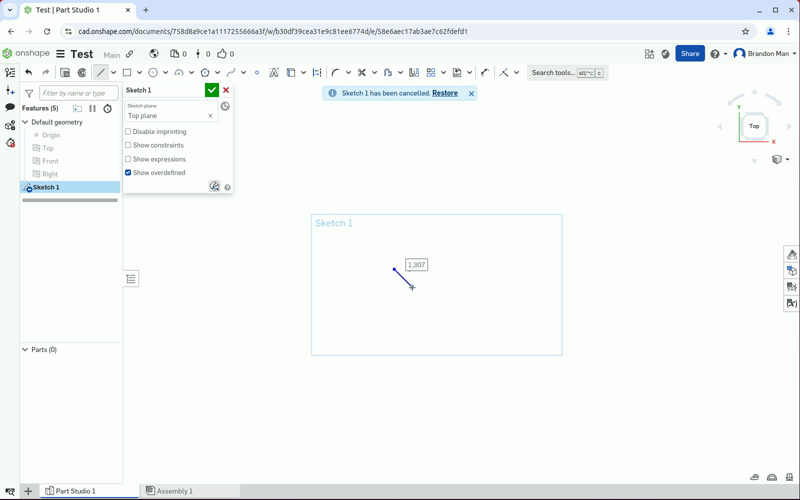
scroll(-6)
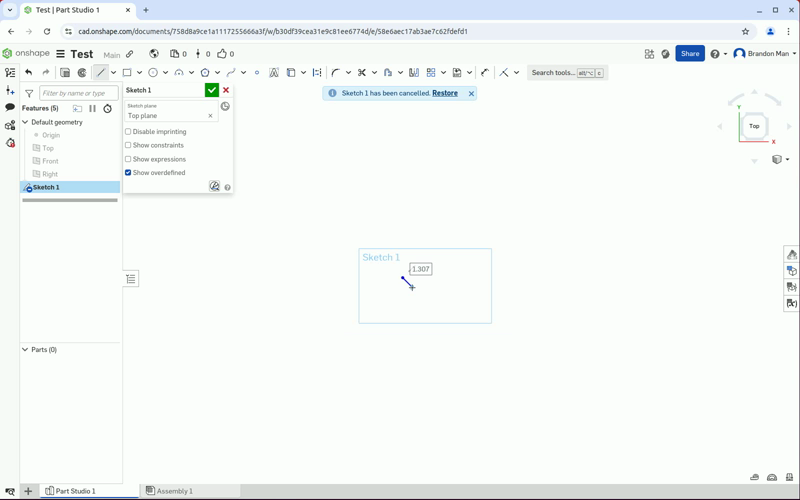
scroll(-6)
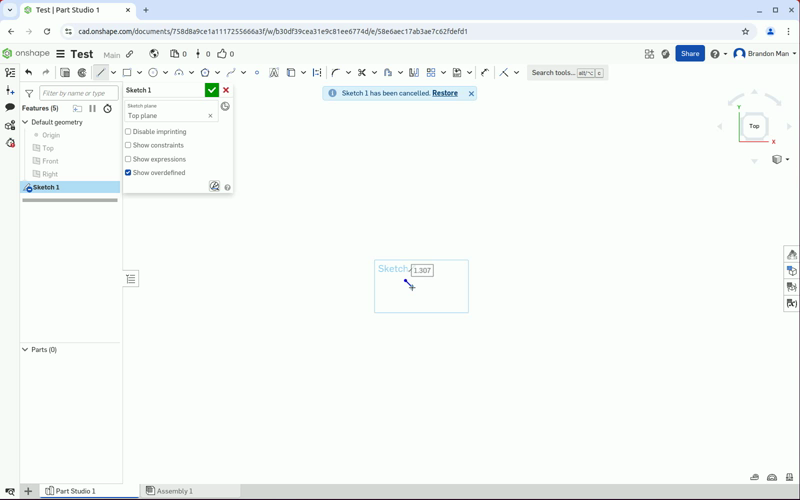
scroll(-6)
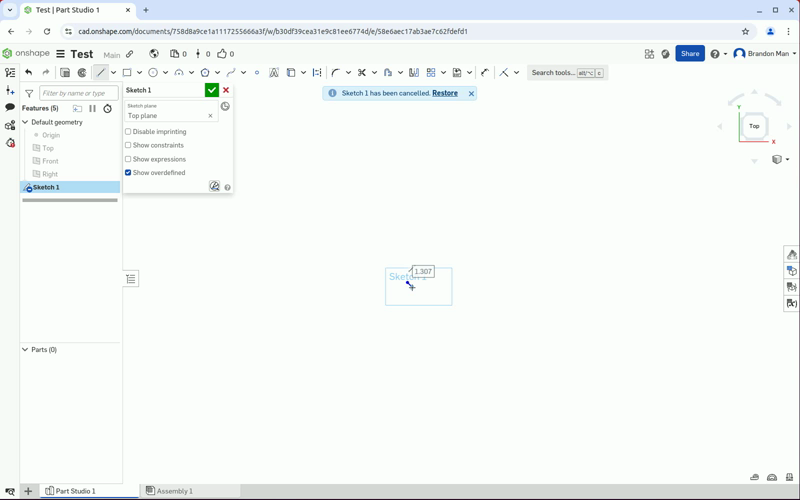
key_up(shift)
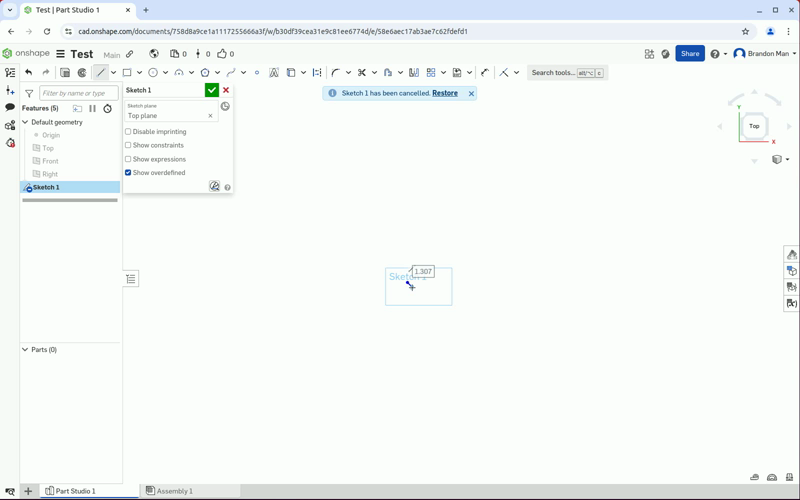
key_down(shift)
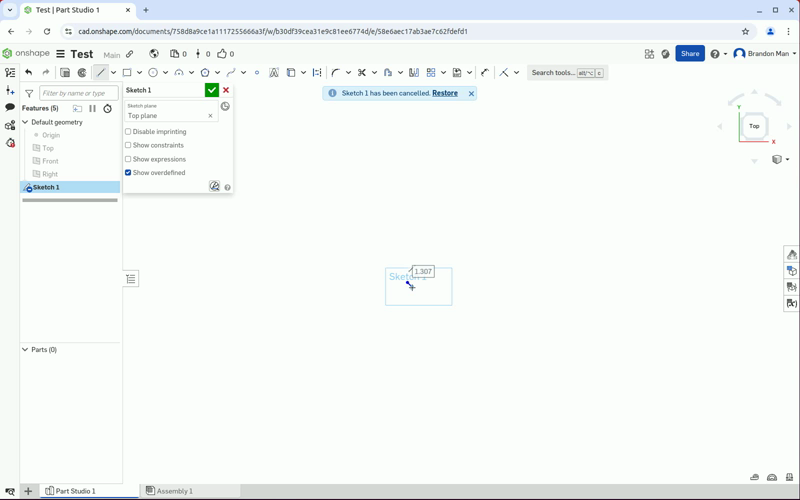
mouse_move(461, 237)
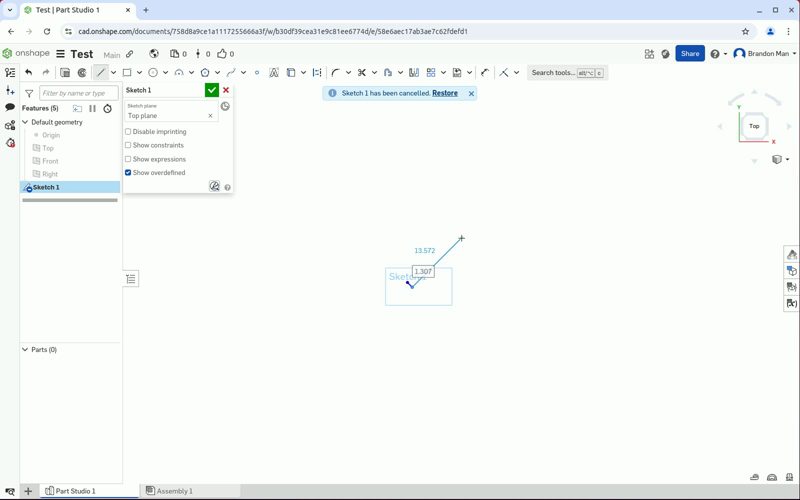
click(461, 237)
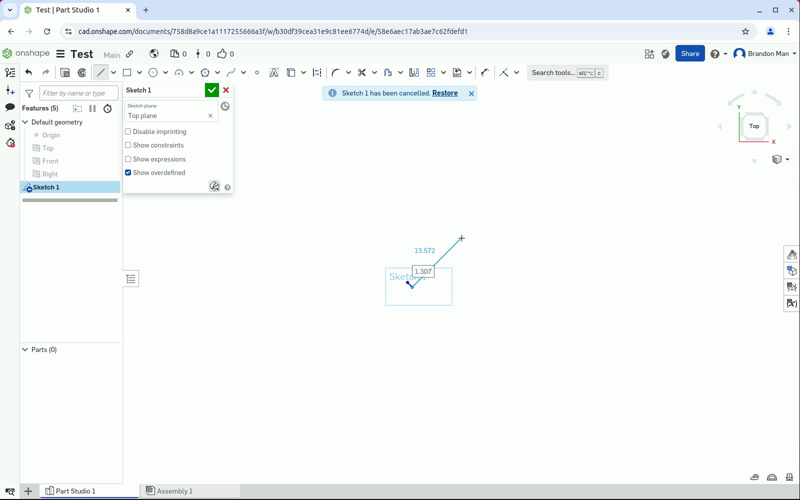
key_up(shift)
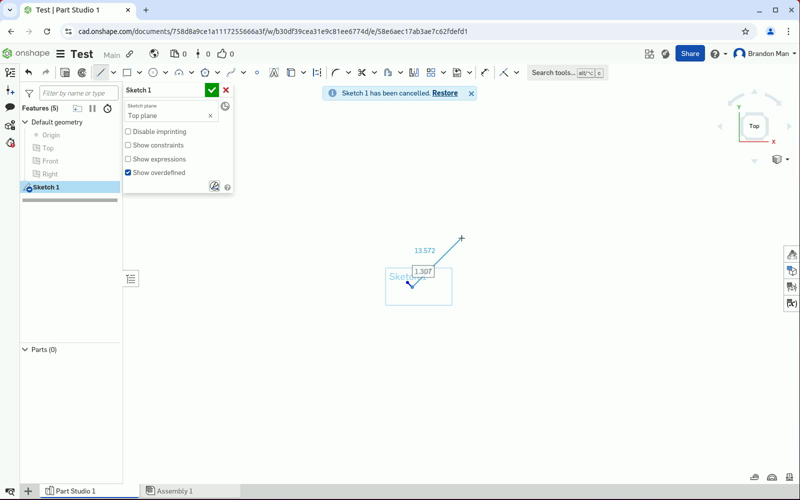
key_down(shift)
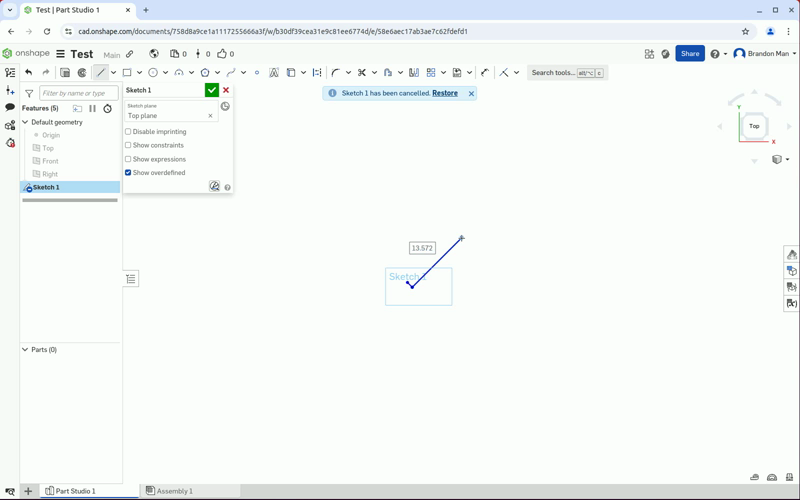
mouse_move(510, 287)
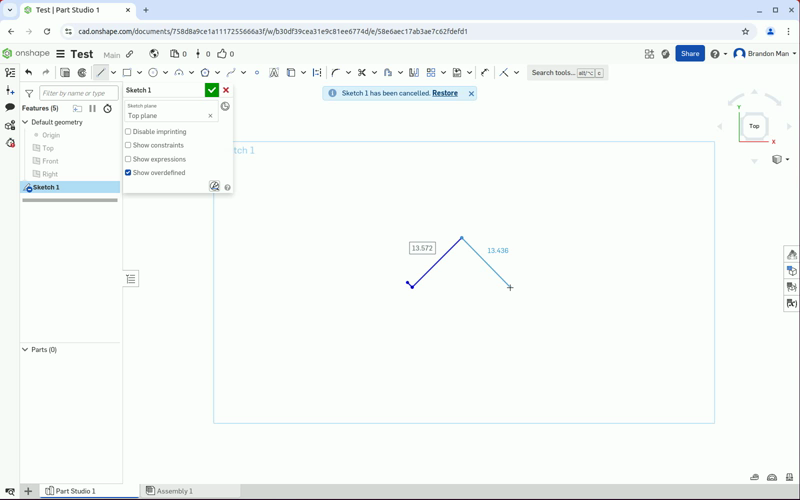
click(510, 287)
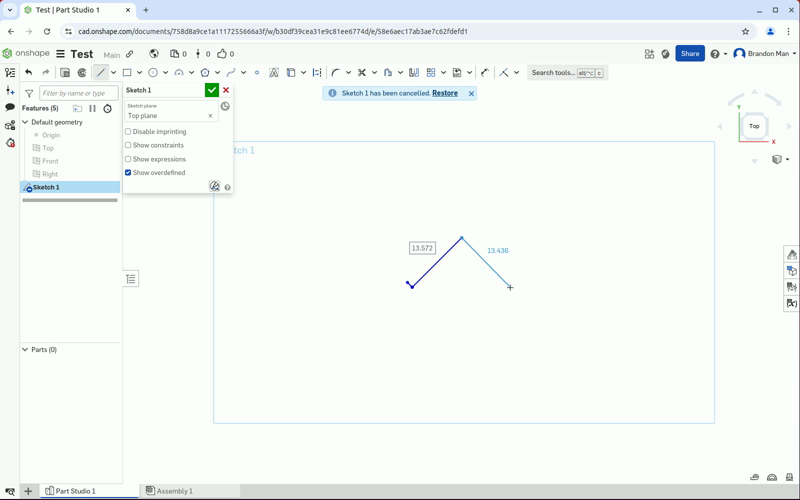
key_up(shift)
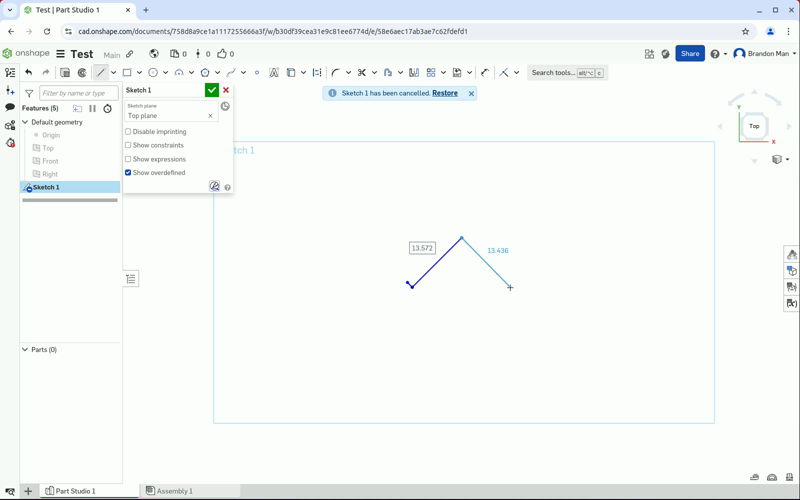
key_down(shift)
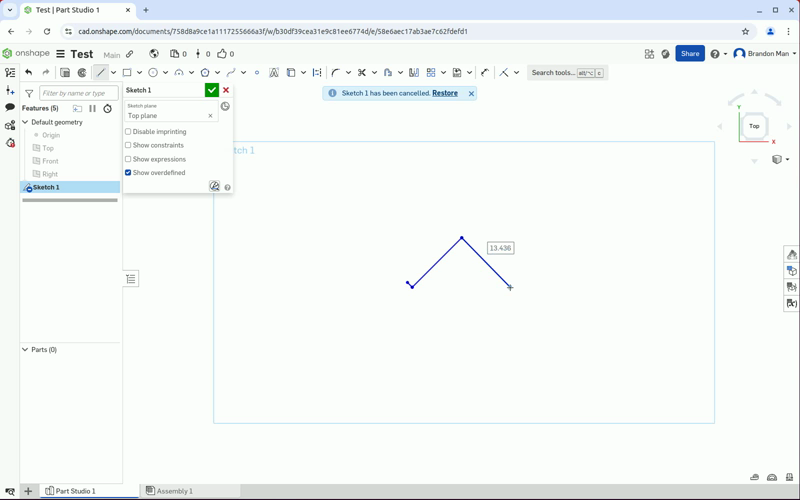
mouse_move(540, 287)
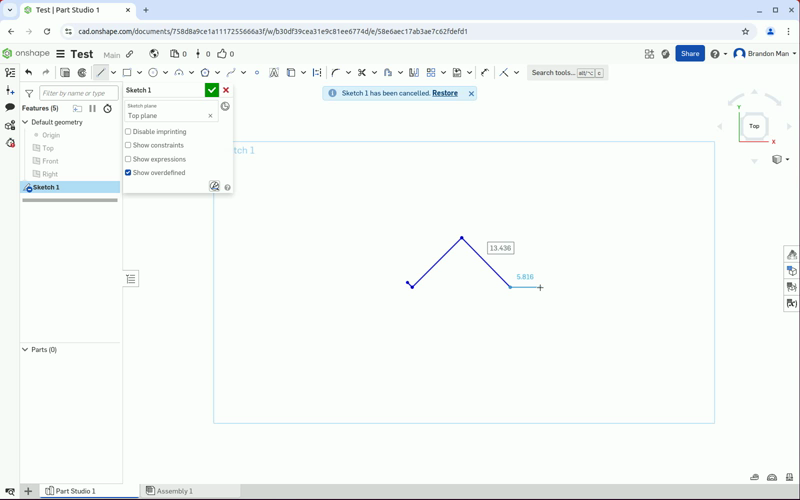
mouse_move(514, 282)
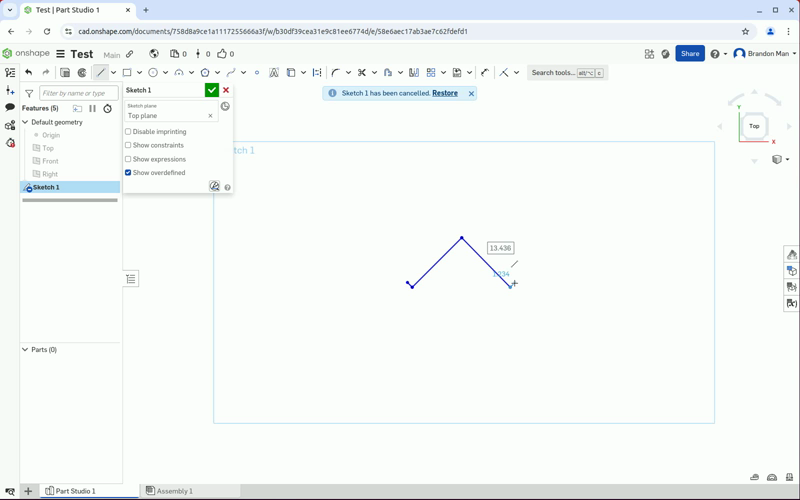
scroll(6)
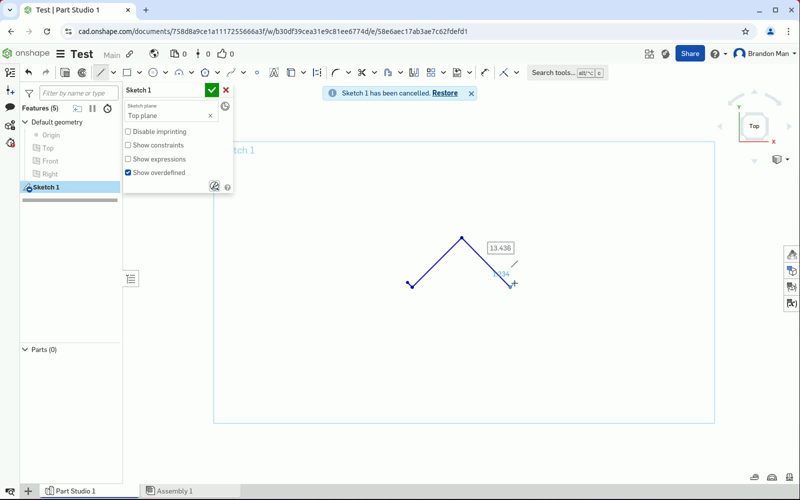
scroll(6)
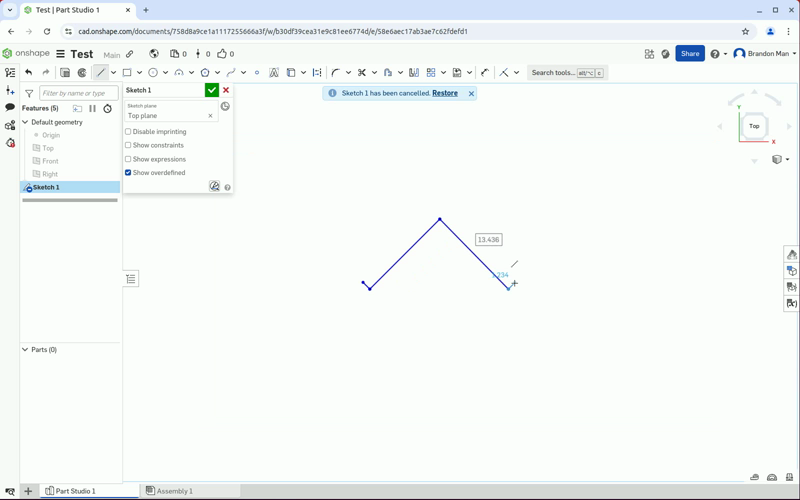
scroll(6)
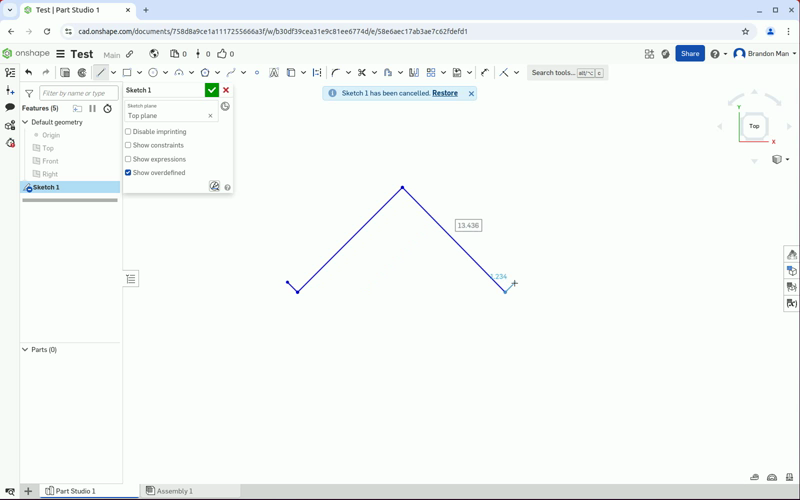
scroll(6)
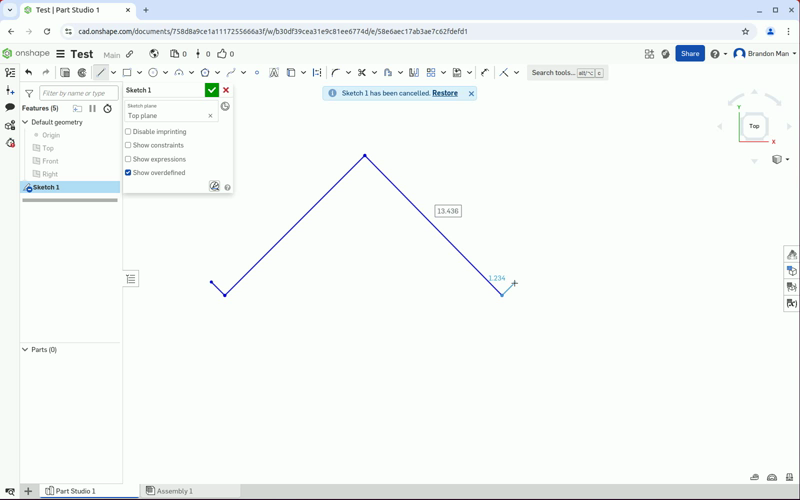
scroll(6)
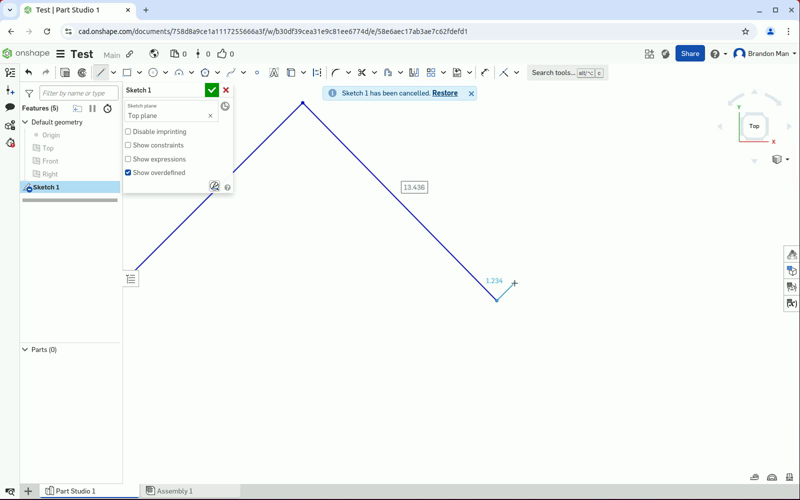
scroll(6)
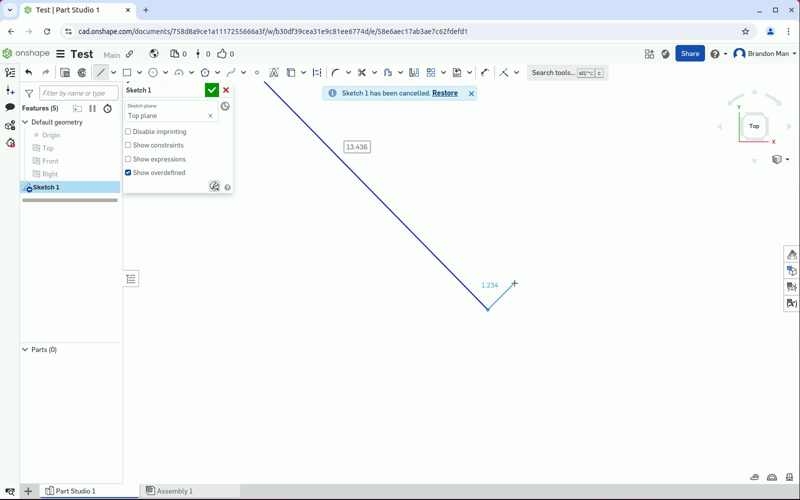
scroll(6)
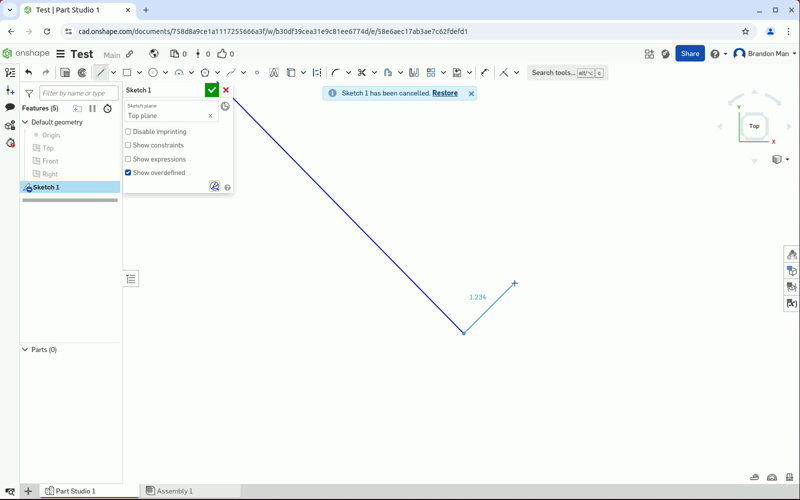
click(514, 282)
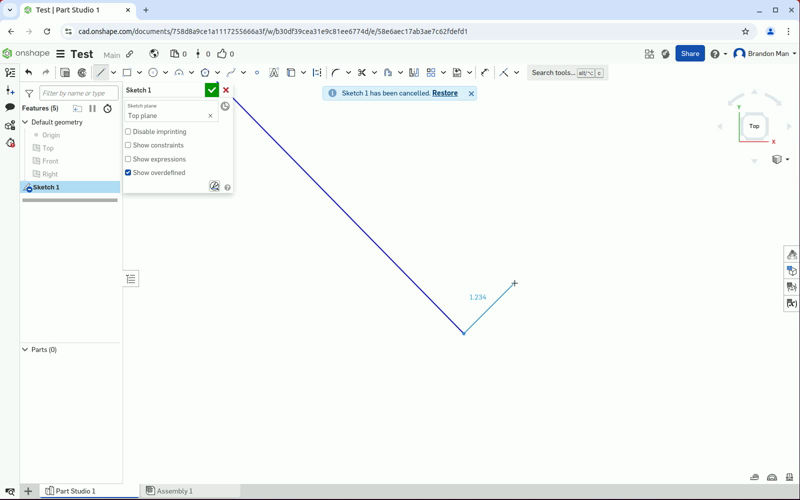
scroll(-6)
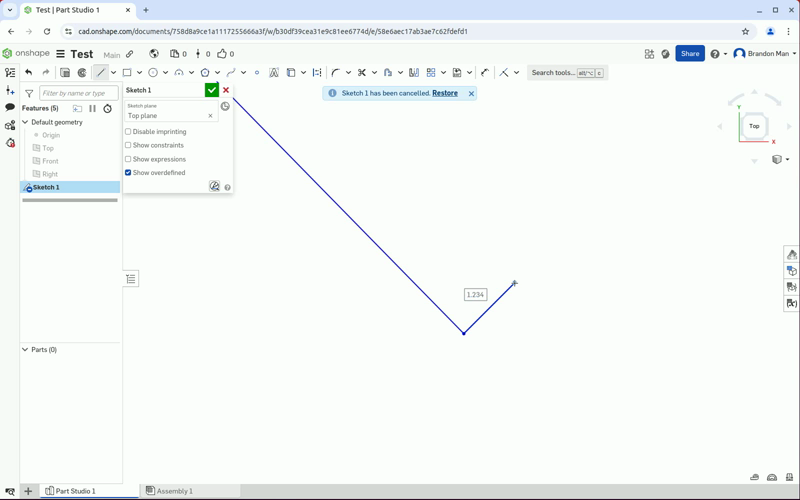
scroll(-6)
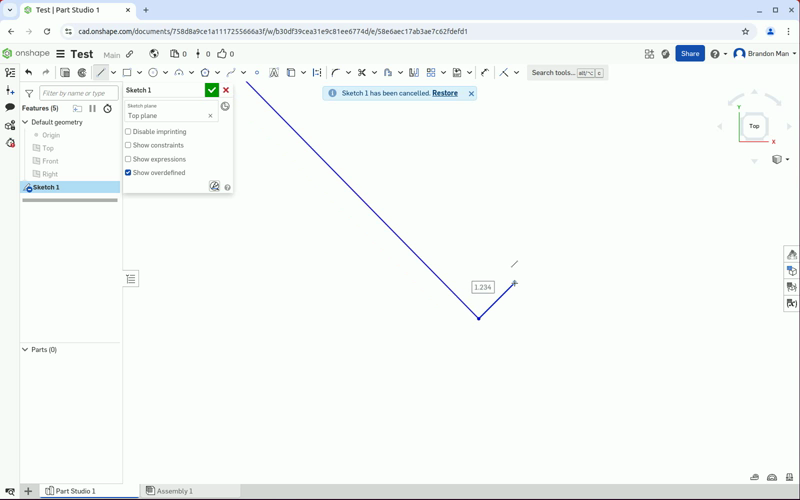
scroll(-6)
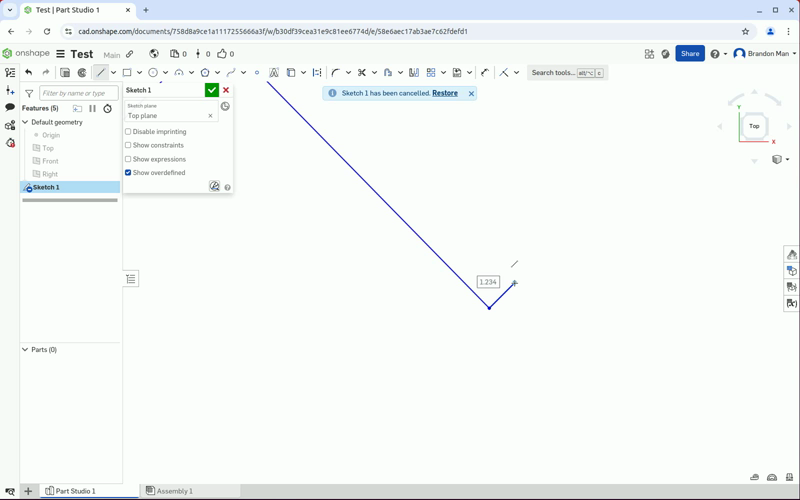
scroll(-6)
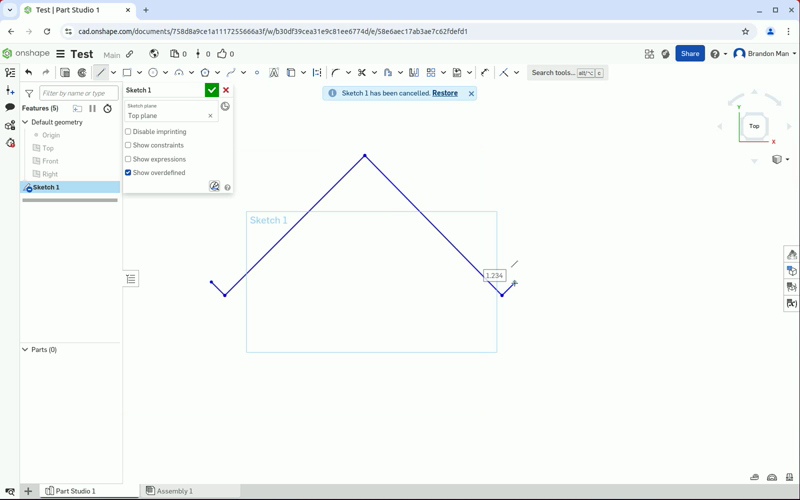
scroll(-6)
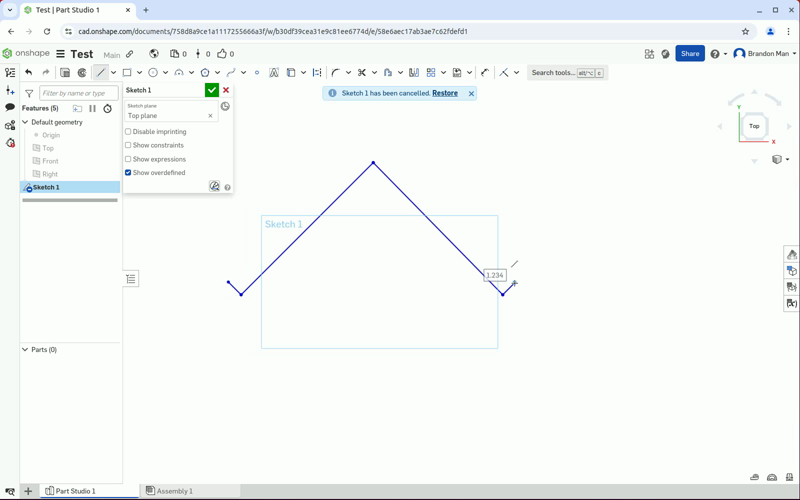
scroll(-6)
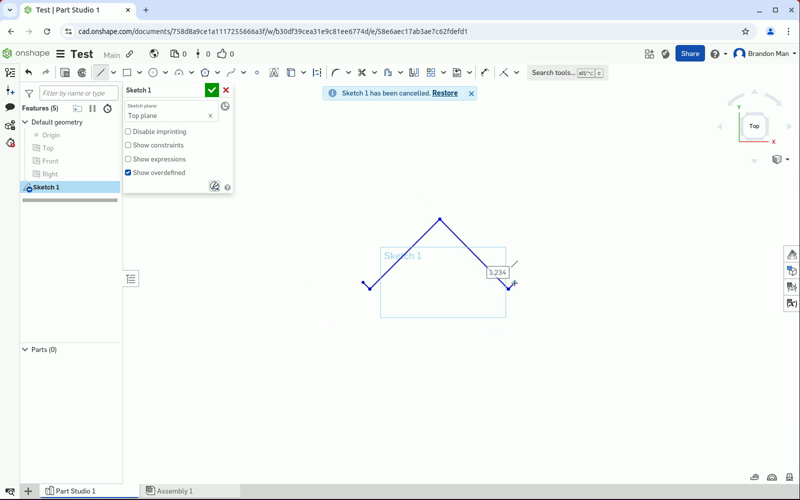
scroll(-6)
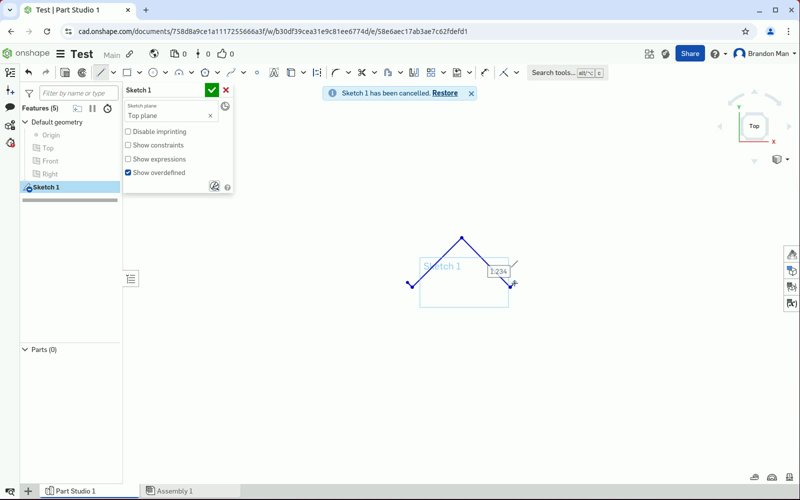
key_up(shift)
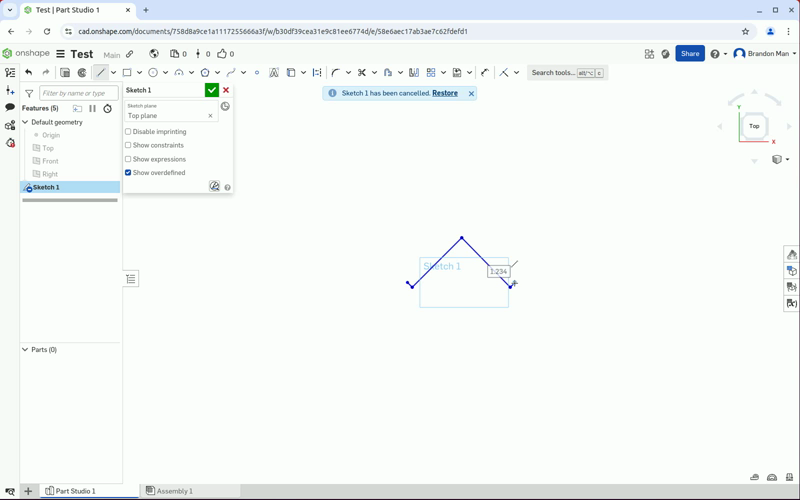
key_down(shift)
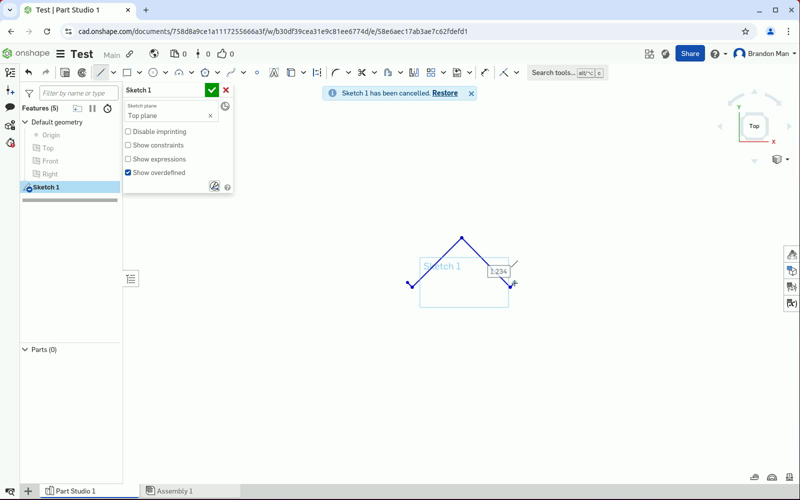
mouse_move(461, 228)
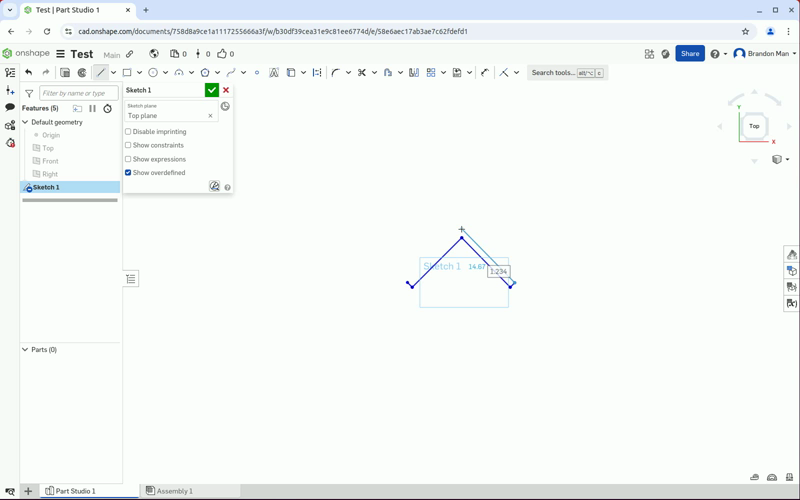
click(461, 228)
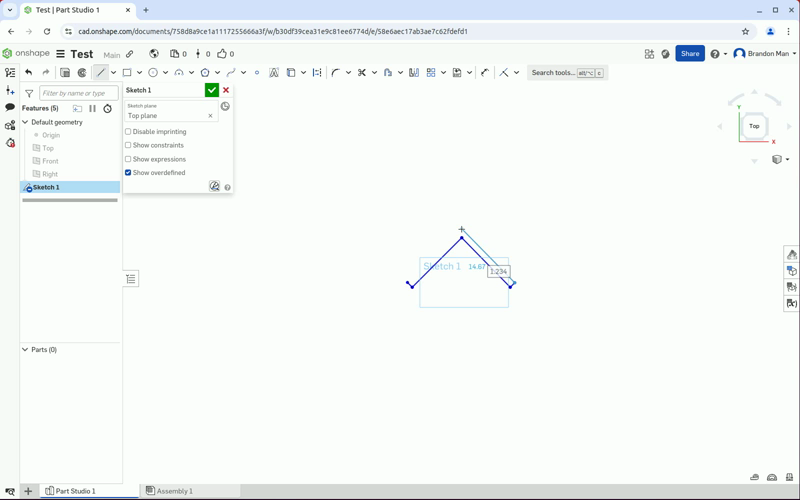
key_up(shift)
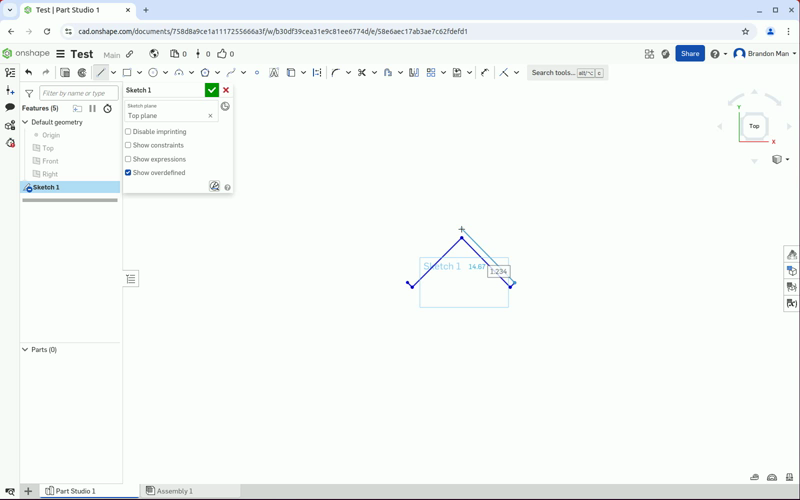
key_down(shift)
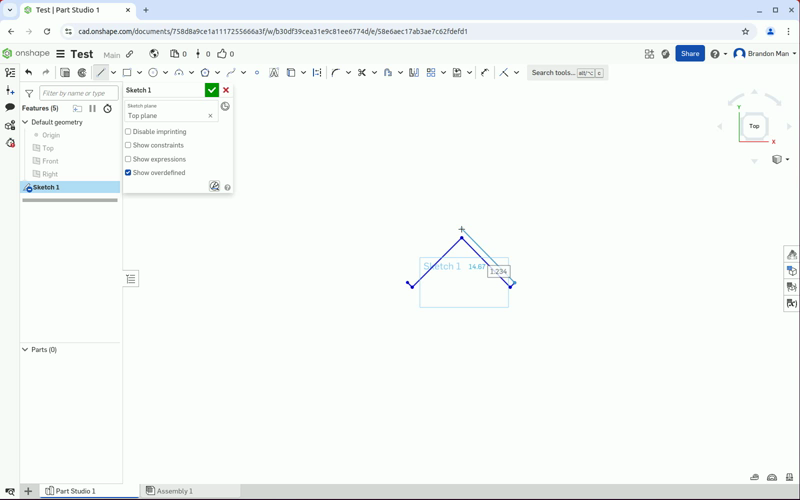
mouse_move(407, 282)
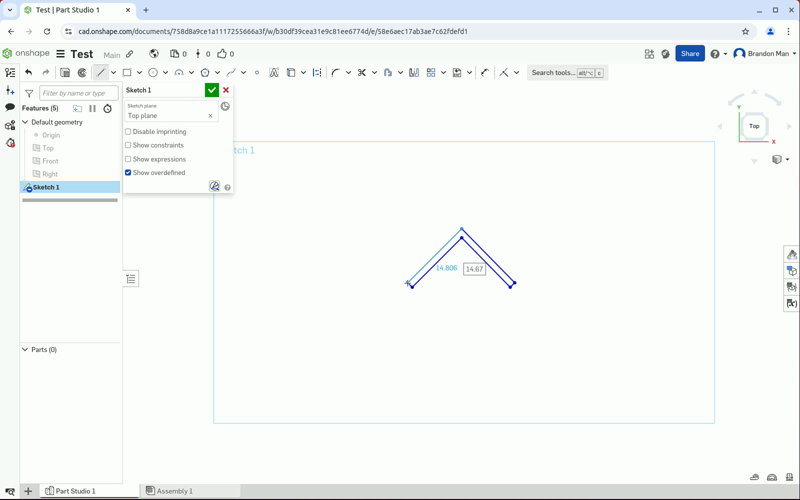
key_up(shift)
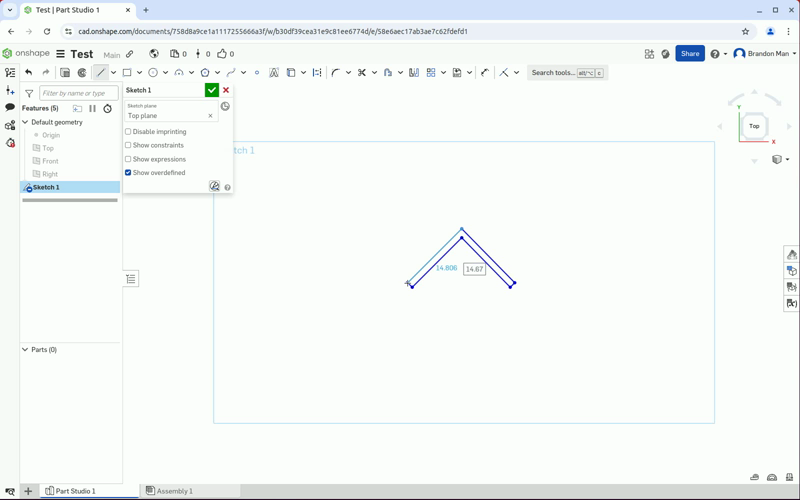
click(407, 282)
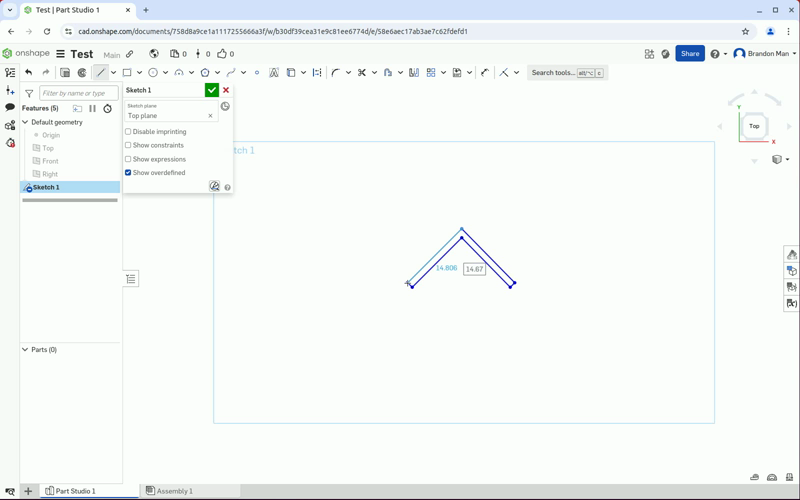
key(esc)
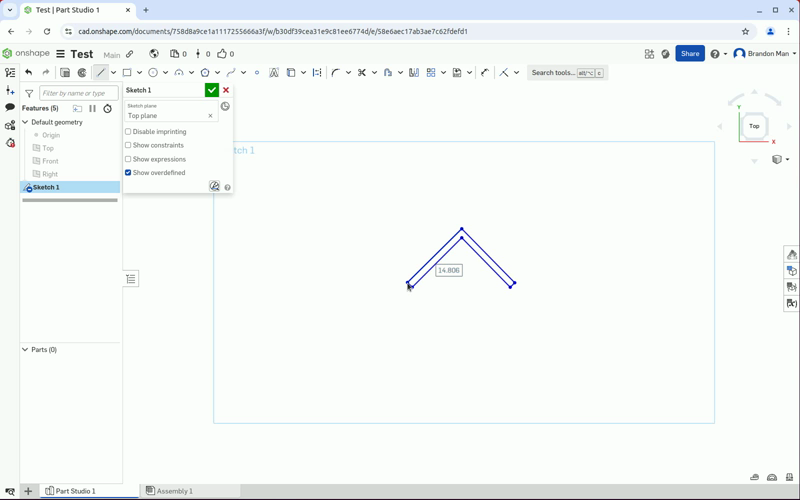
mouse_move(442, 253)
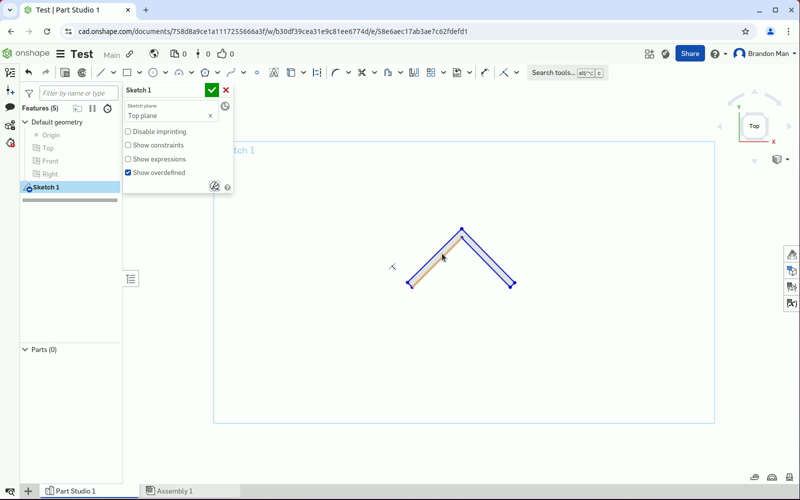
scroll(6)
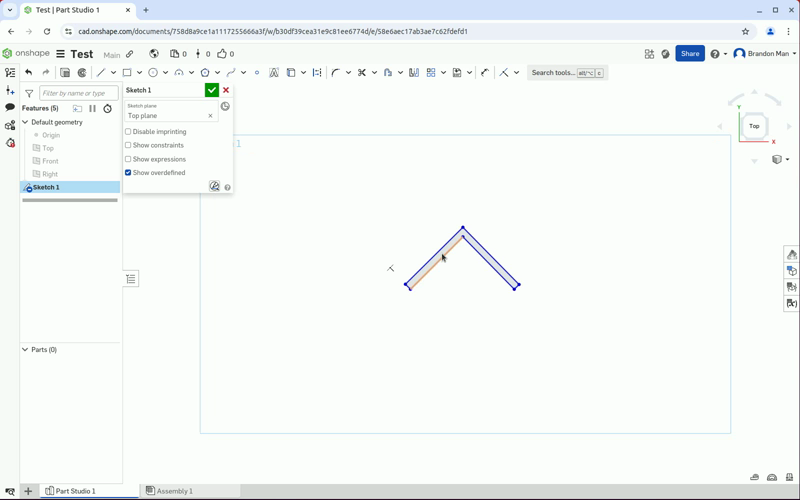
scroll(6)
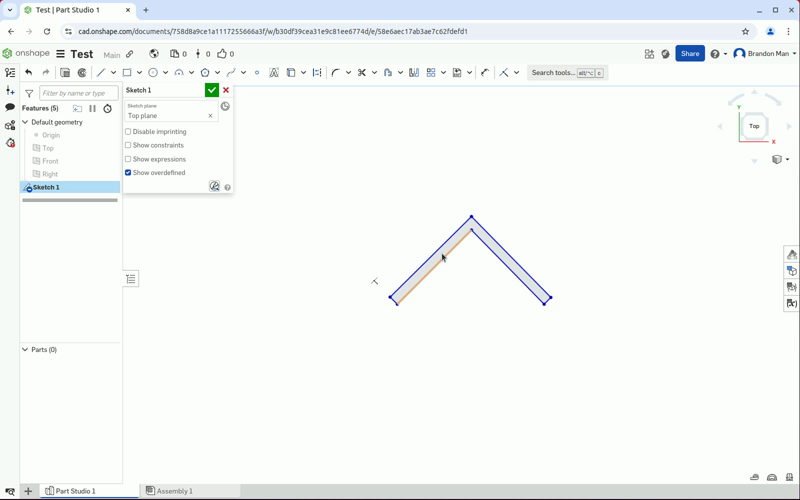
scroll(6)
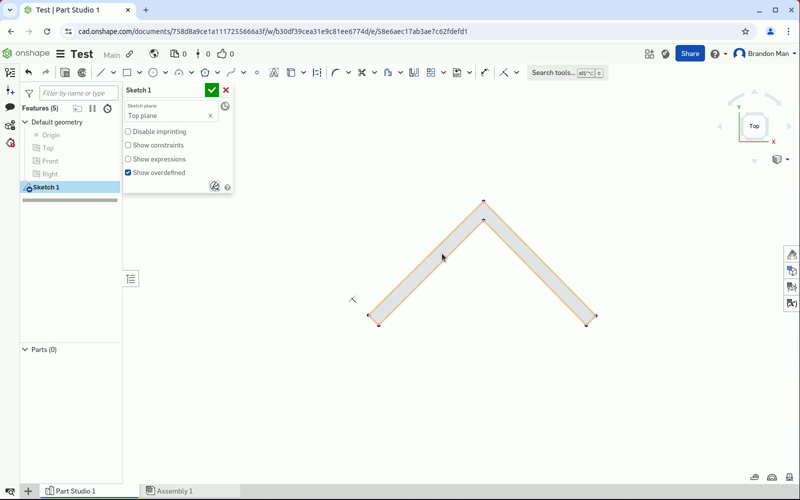
scroll(6)
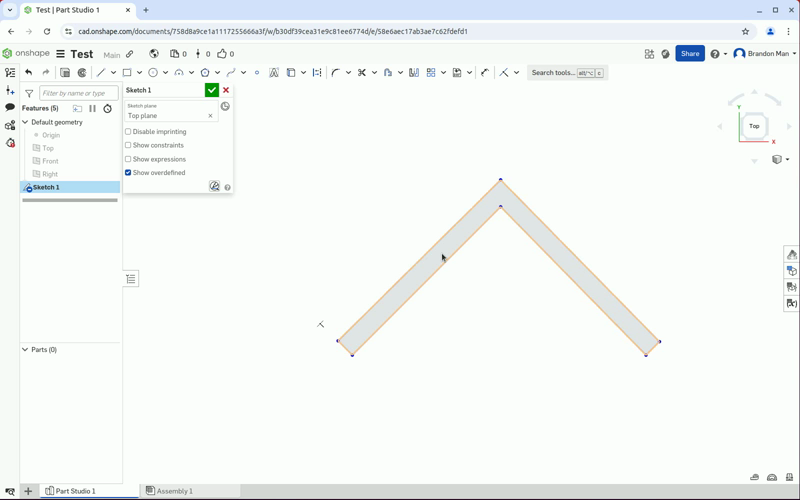
scroll(6)
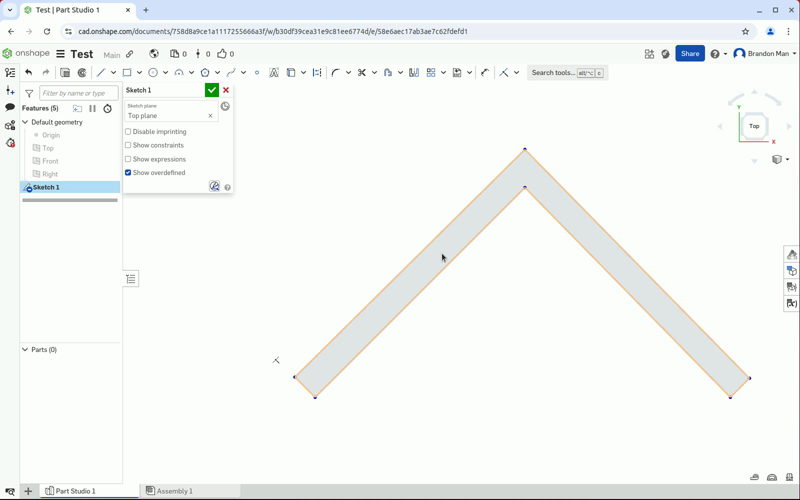
scroll(6)
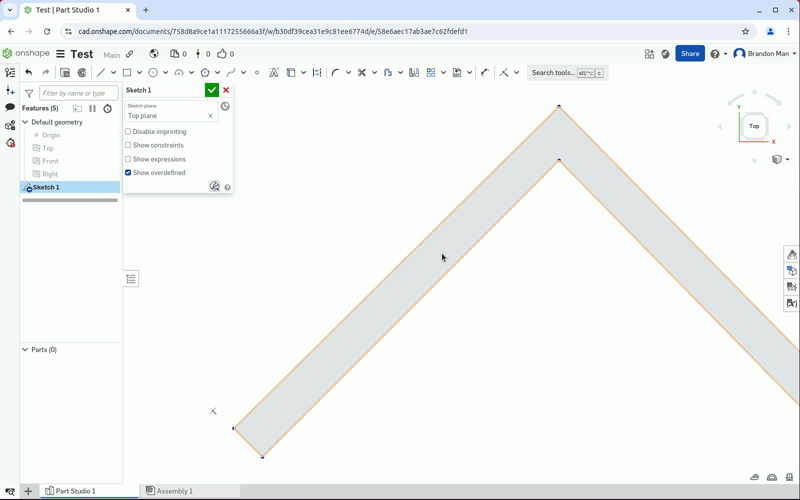
scroll(6)
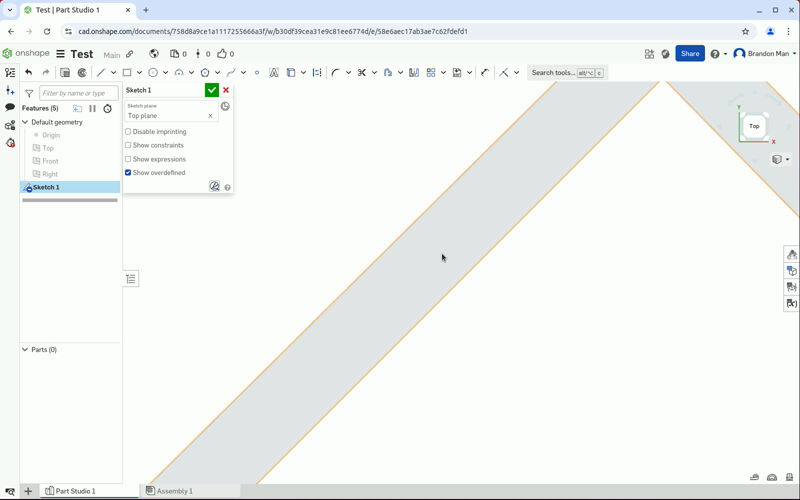
click(442, 253)
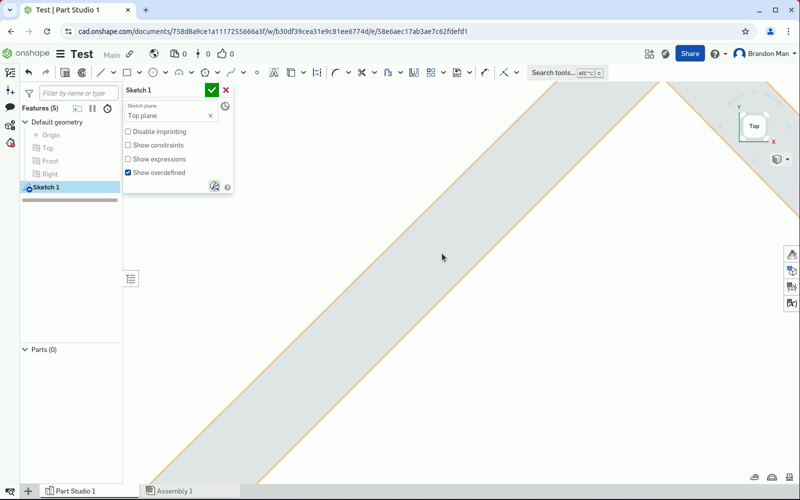
scroll(-6)
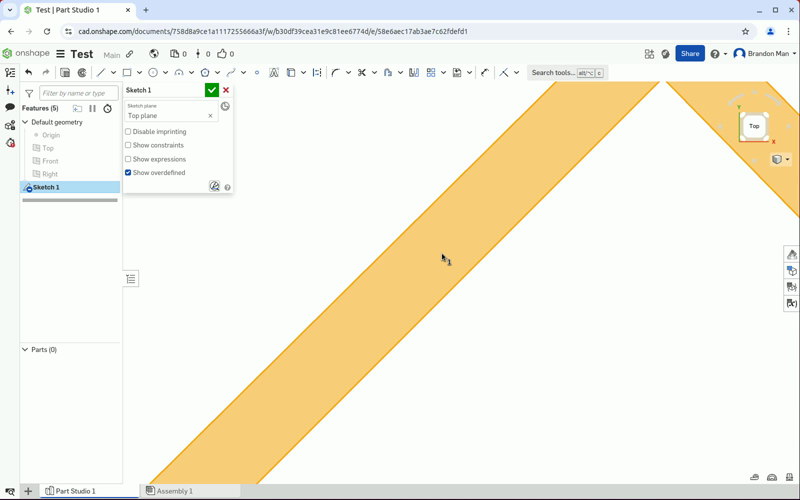
scroll(-6)
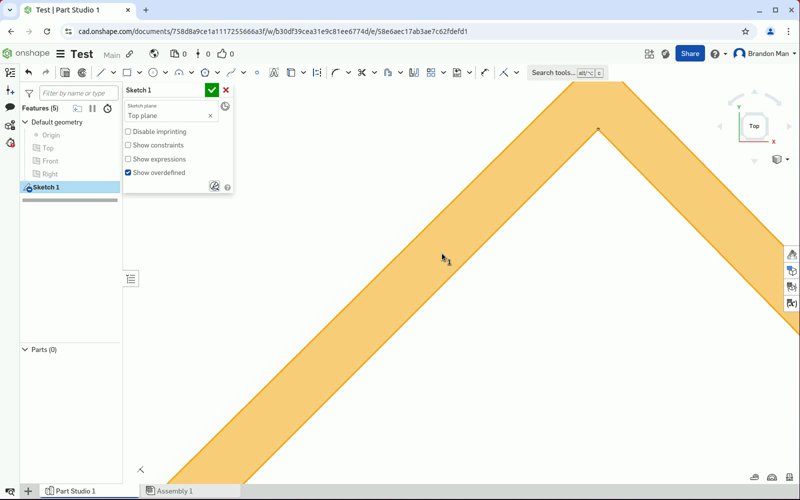
scroll(-6)
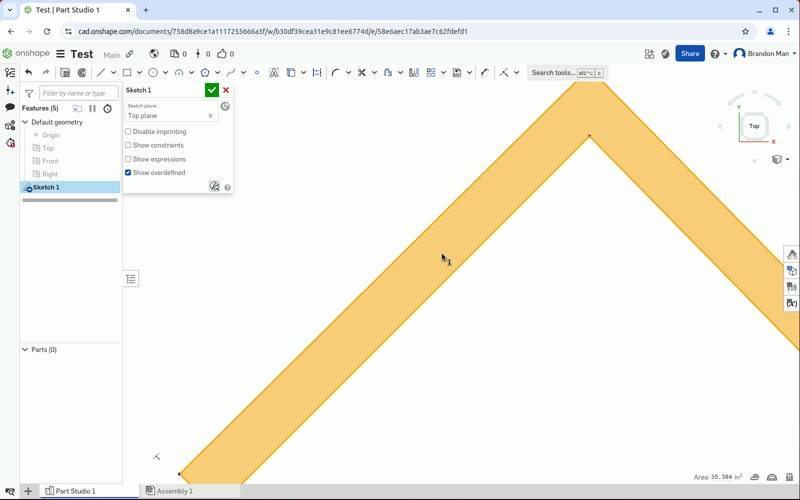
scroll(-6)
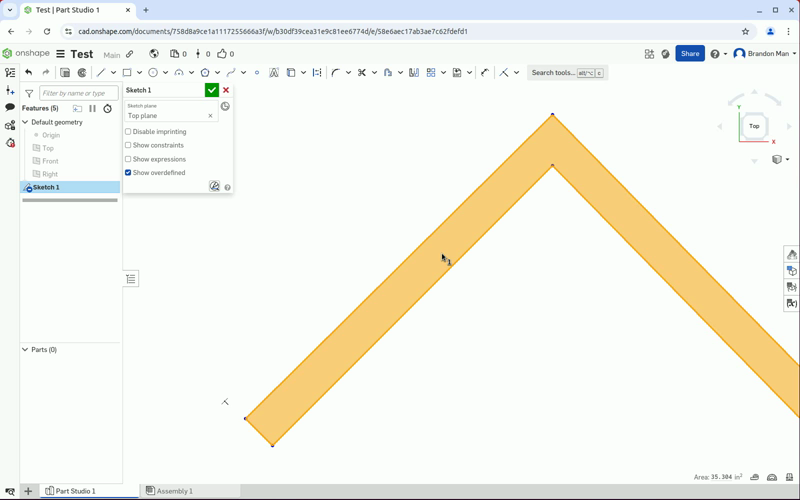
scroll(-6)
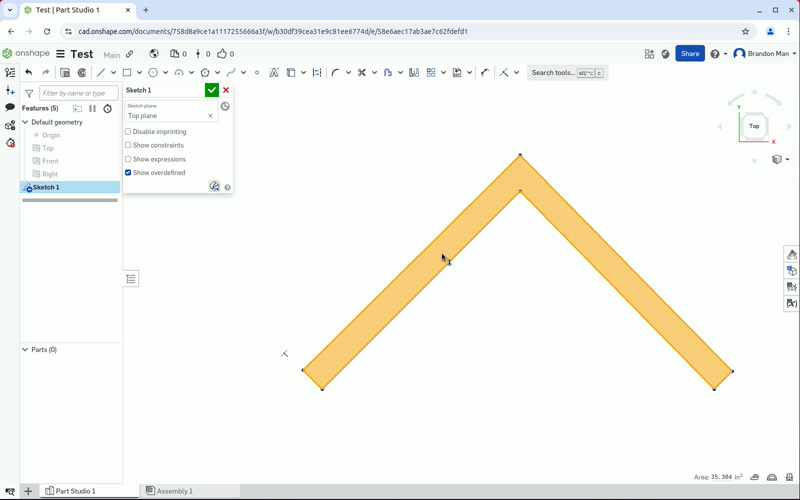
scroll(-6)
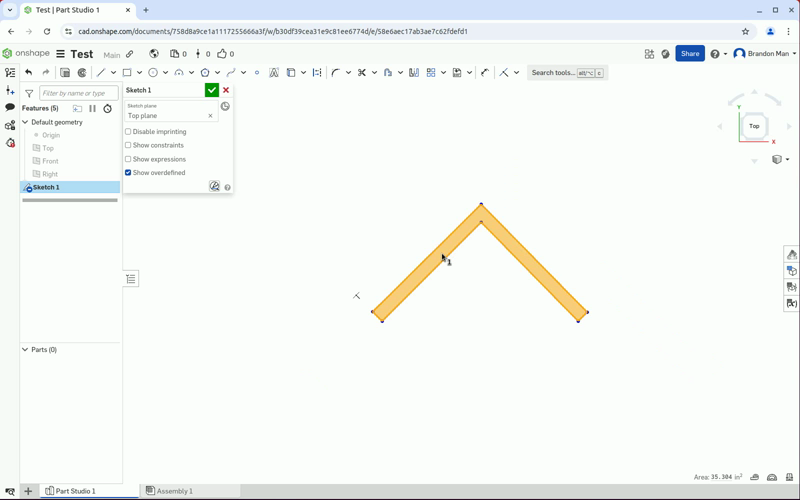
scroll(-6)
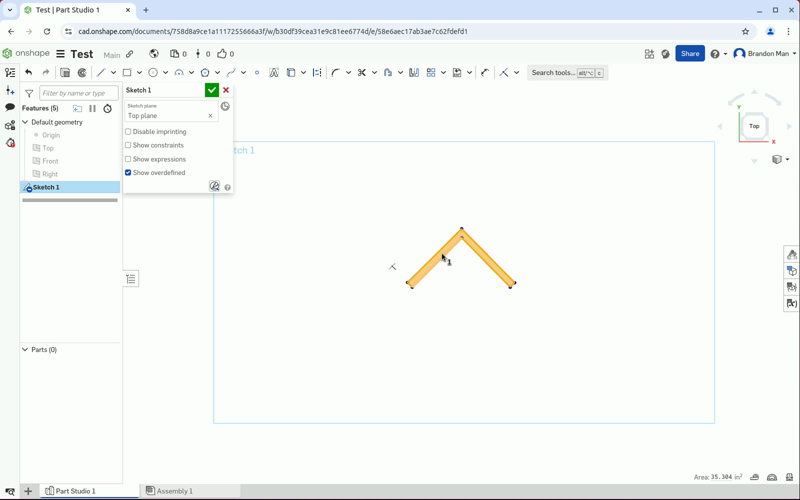
mouse_move(73, 352)
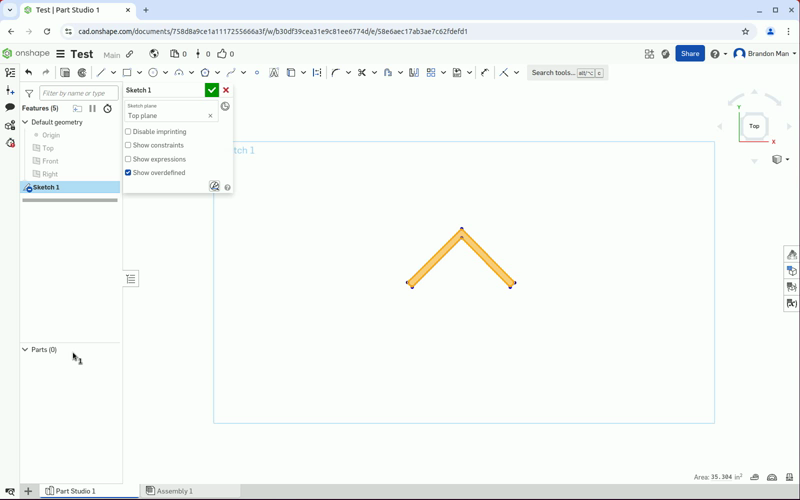
key(shift+y)
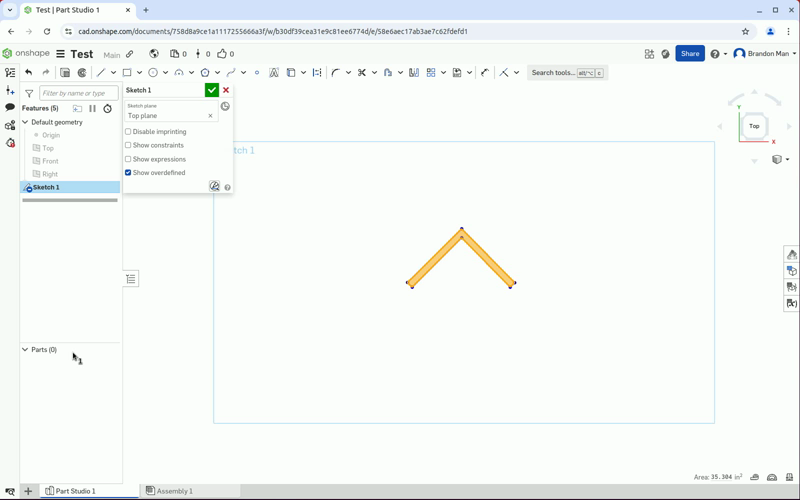
key(shift+e)
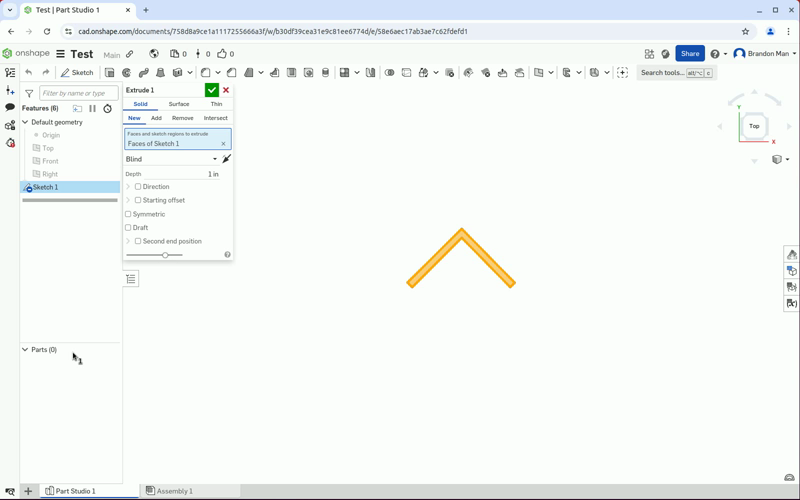
mouse_move(143, 106)
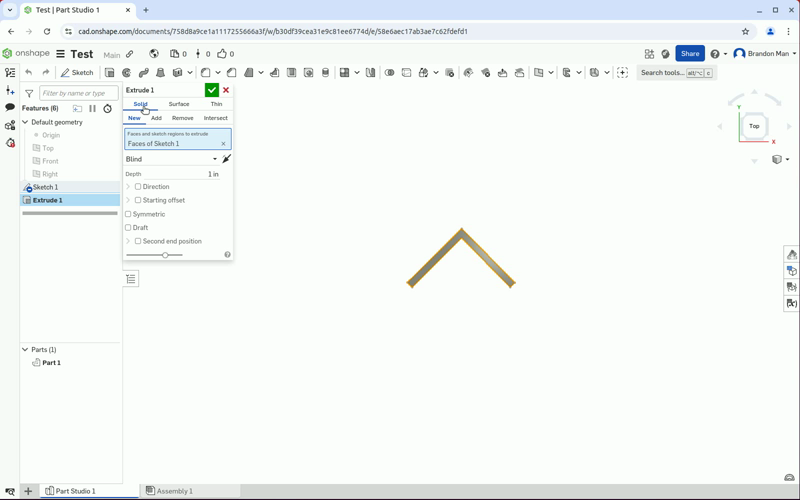
click(143, 106)
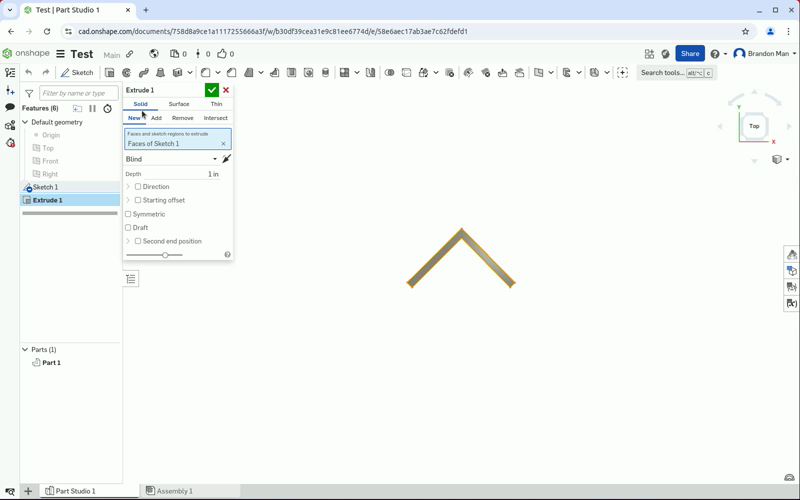
mouse_move(137, 120)
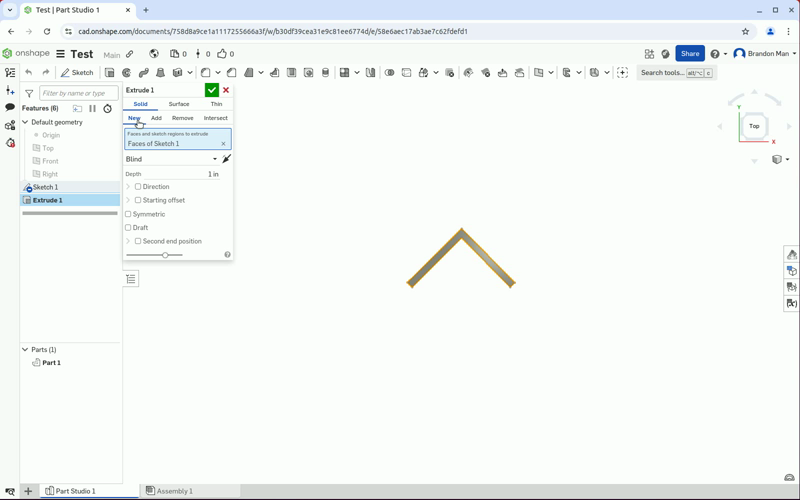
click(137, 120)
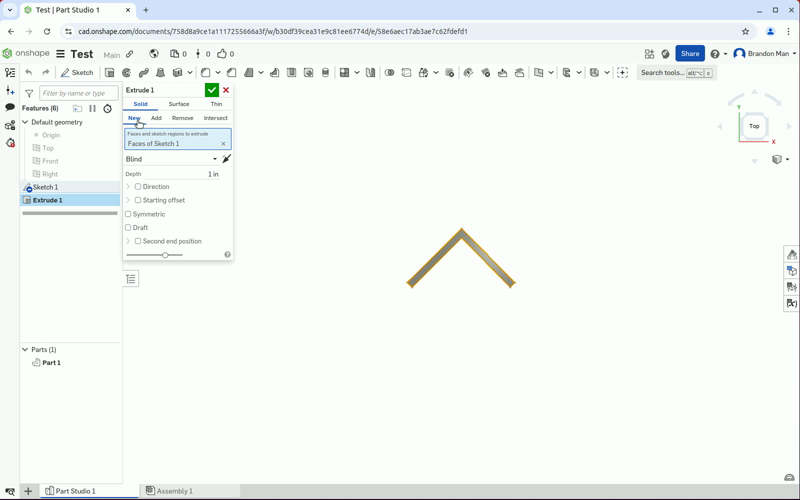
key(tab, 4)
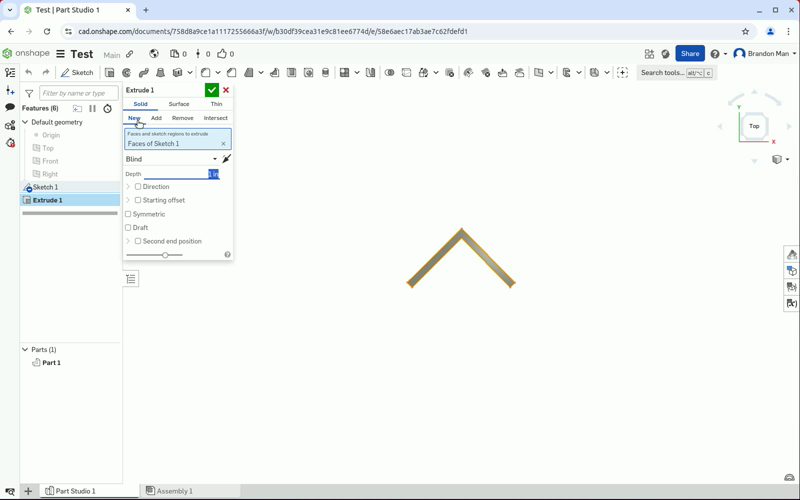
text(23.108)
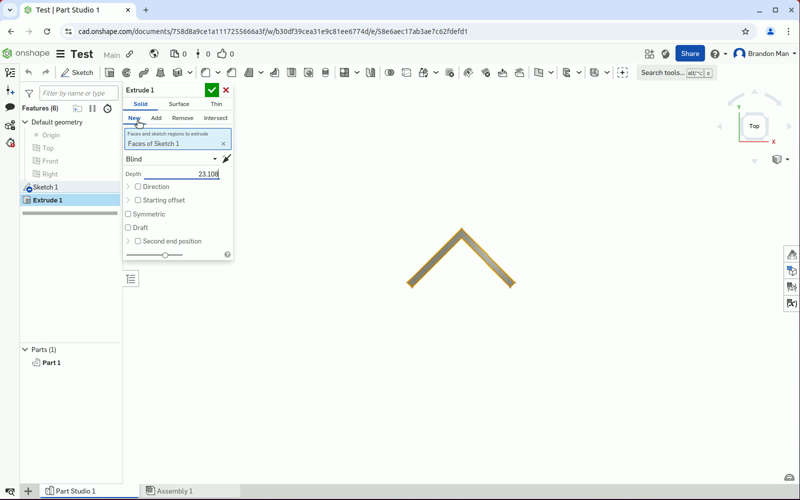
key(enter)
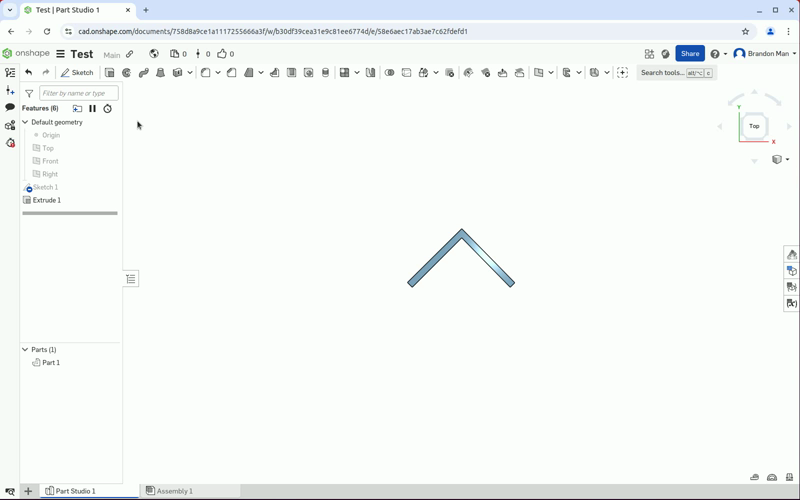
key(shift+h)
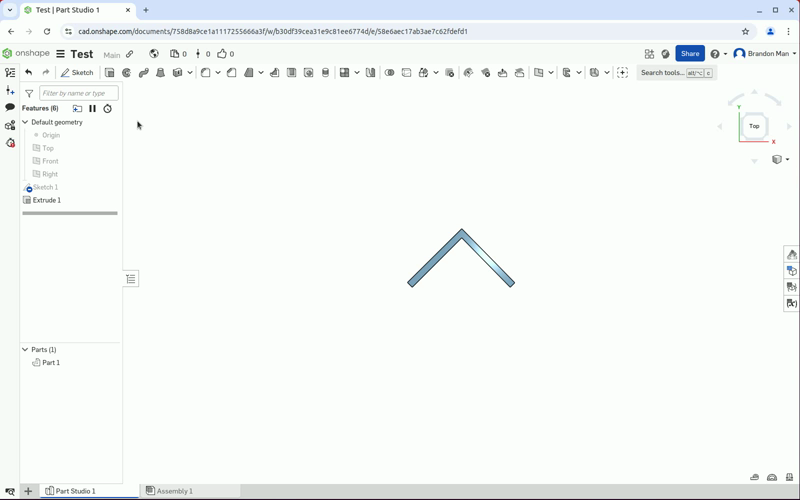
key(shift+h)
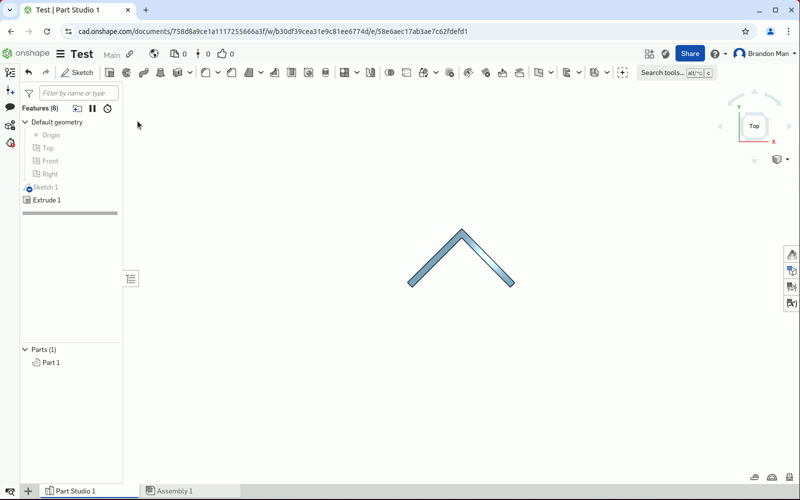
mouse_move(73, 189)
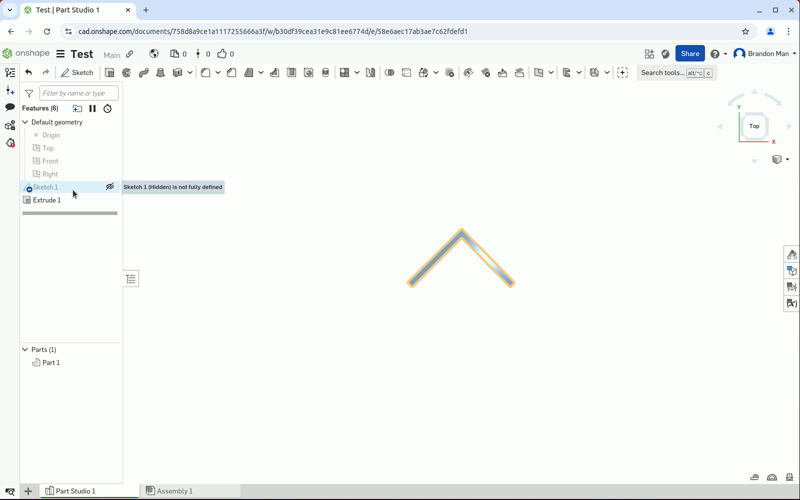
click(73, 189)
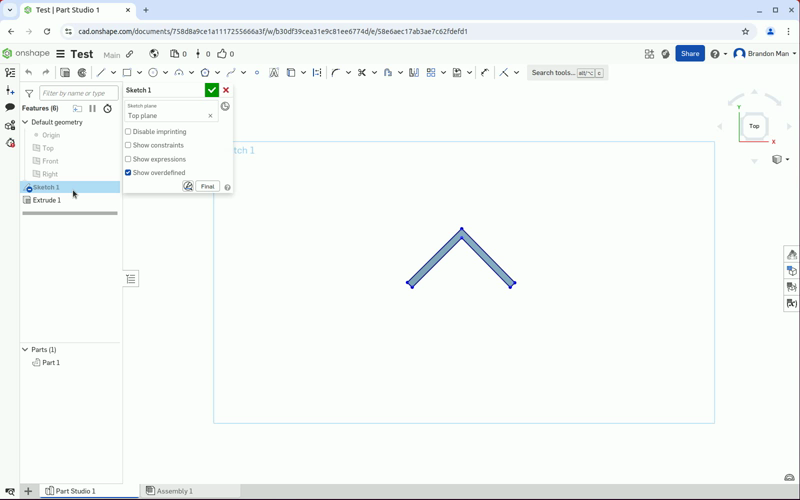
mouse_move(229, 92)
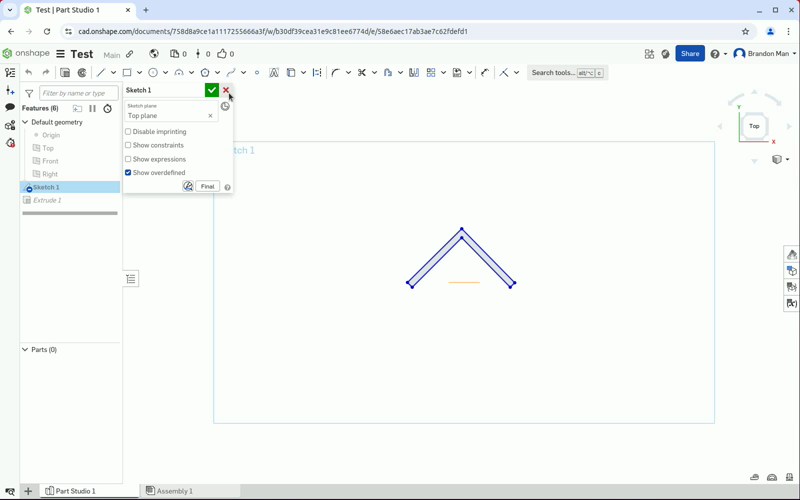
click(229, 92)
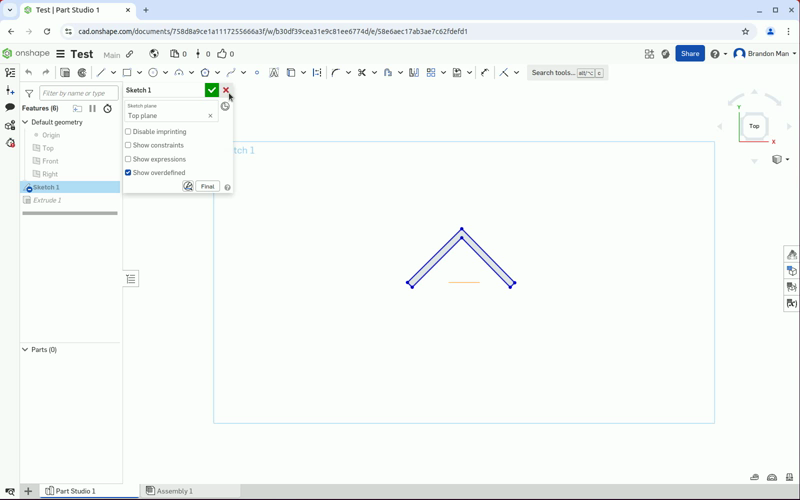
key(shift+s)
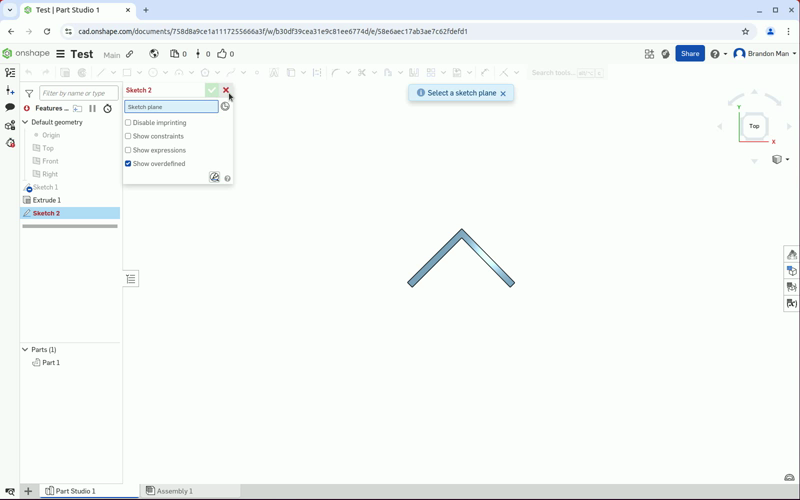
mouse_move(73, 150)
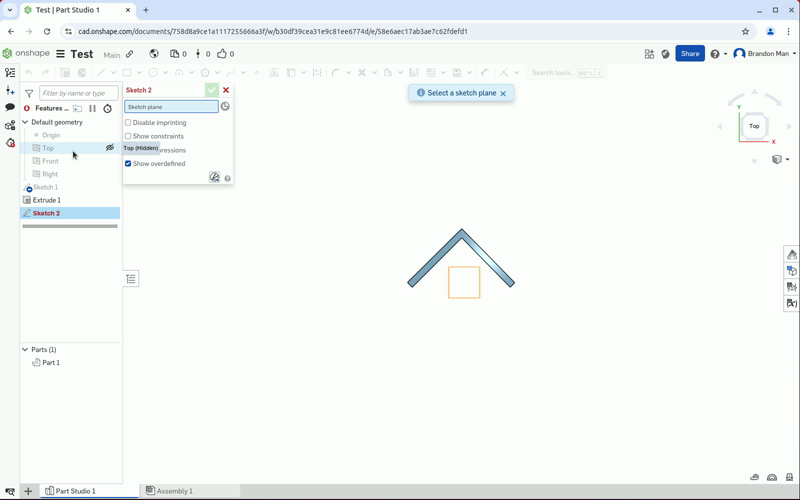
click(73, 150)
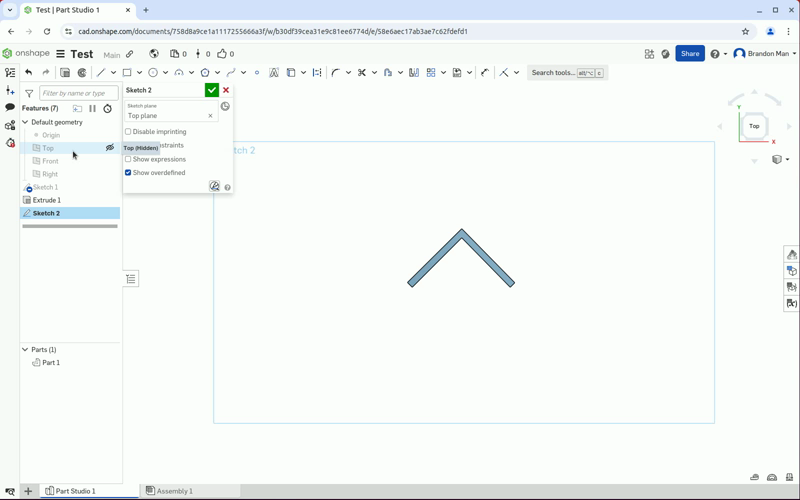
mouse_move(73, 352)
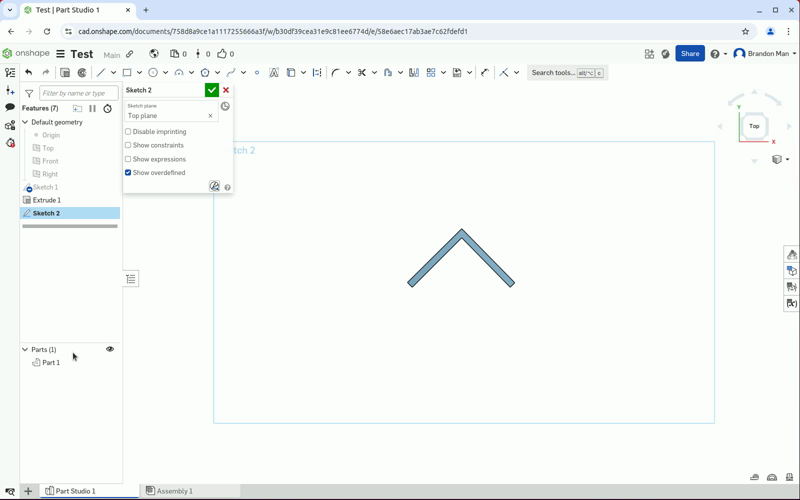
key(y)
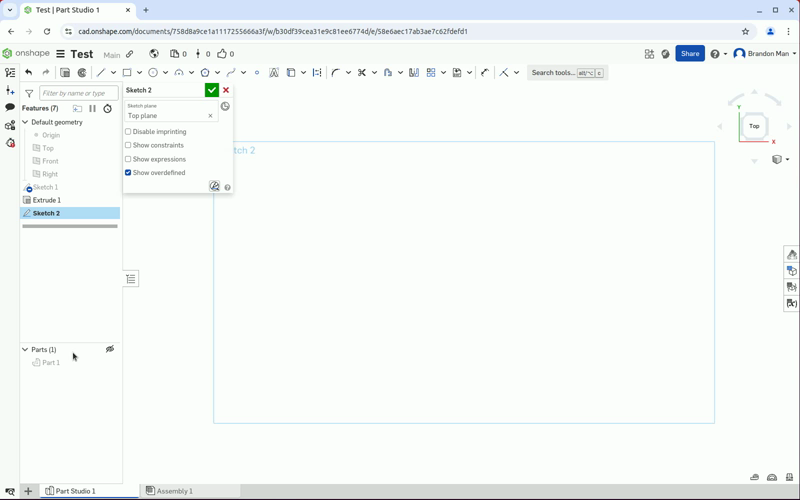
key(l)
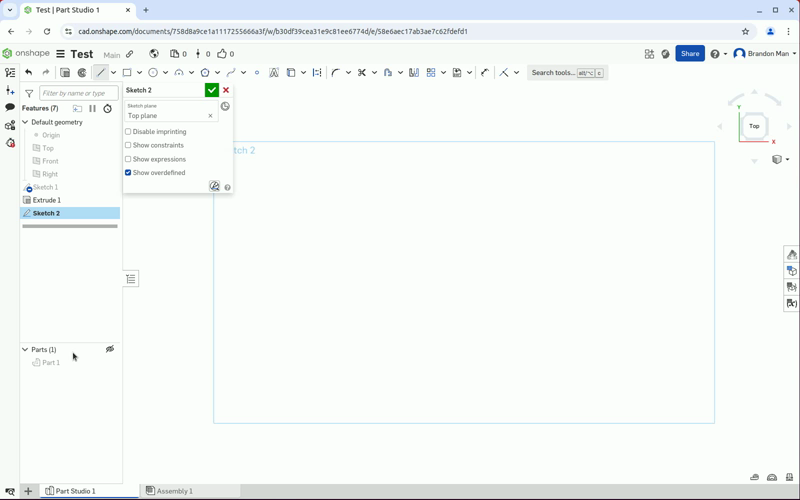
key_down(shift)
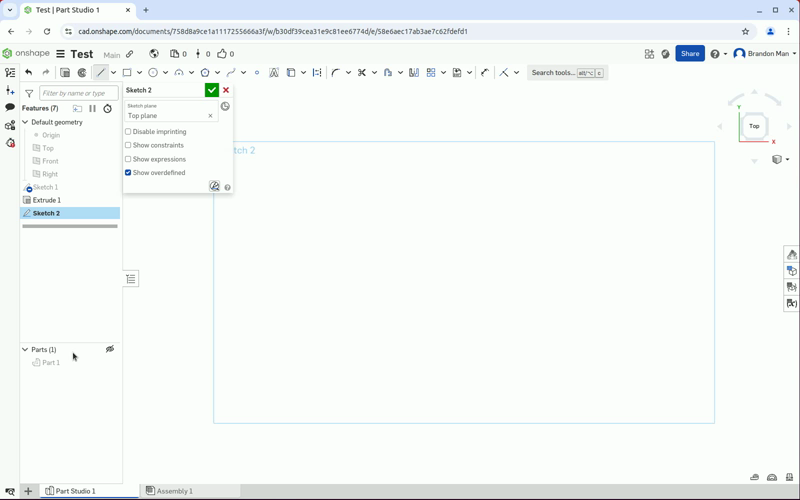
mouse_move(405, 282)
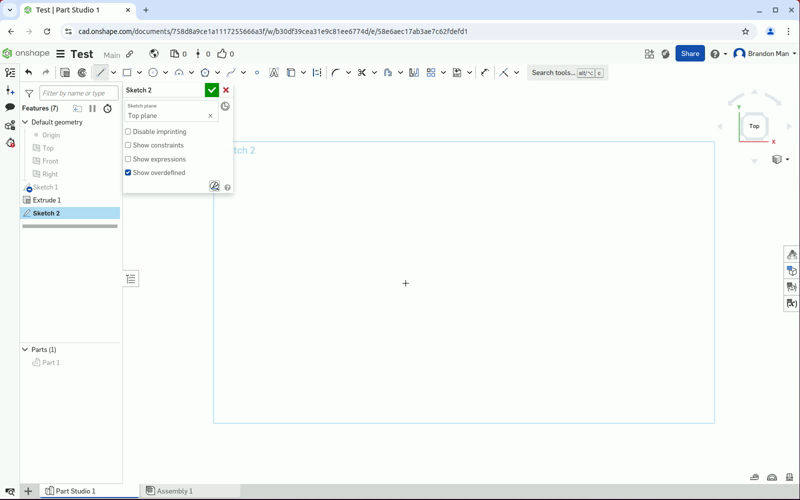
click(405, 282)
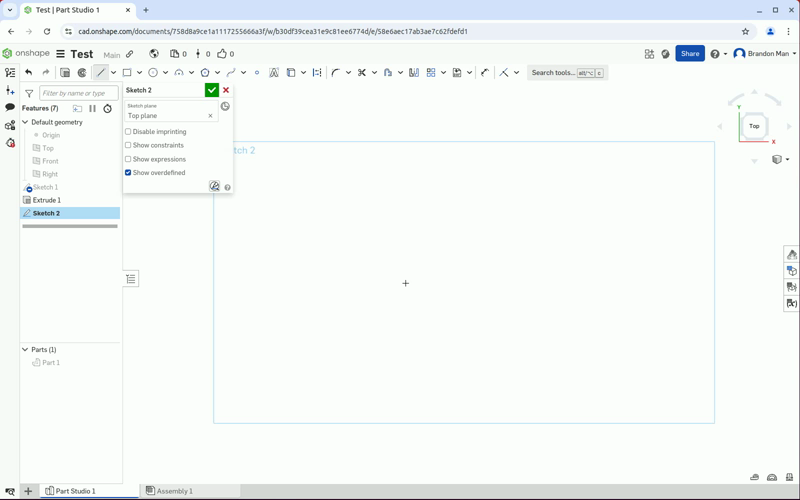
key_up(shift)
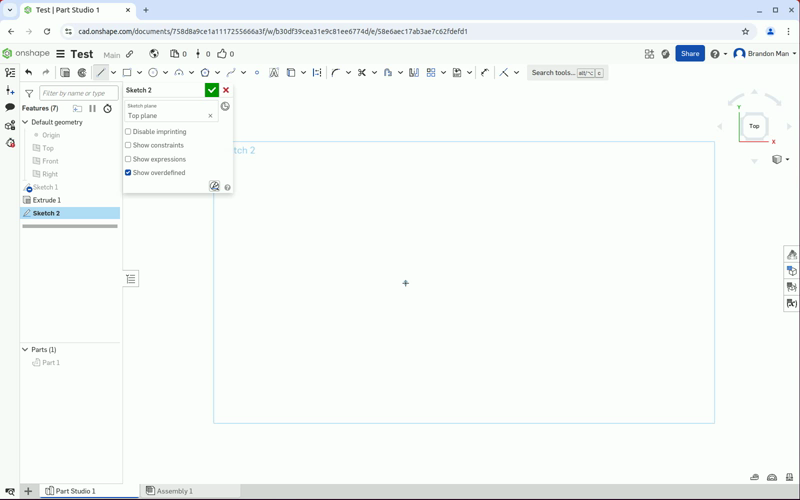
key_down(shift)
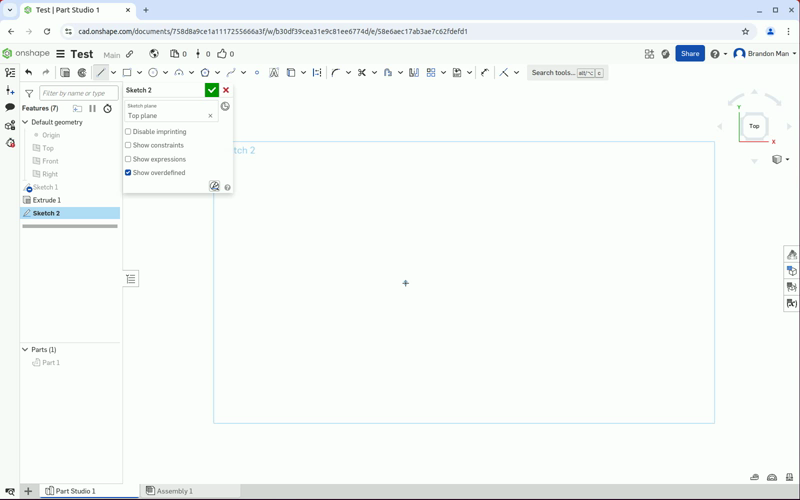
mouse_move(435, 282)
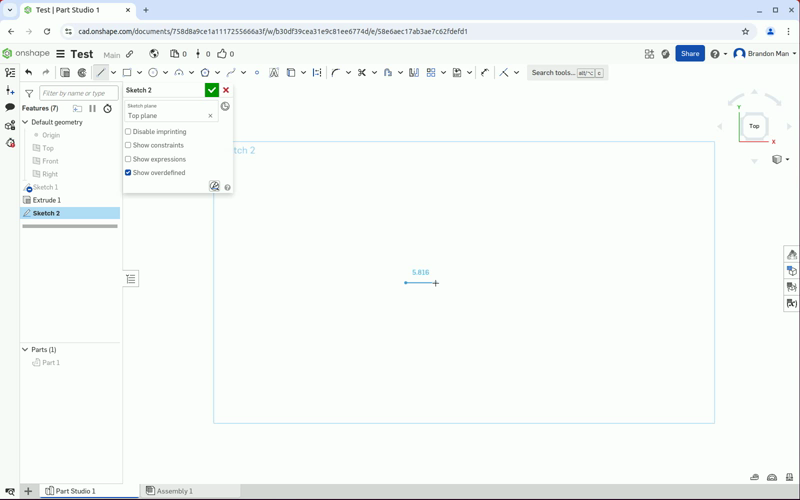
mouse_move(411, 288)
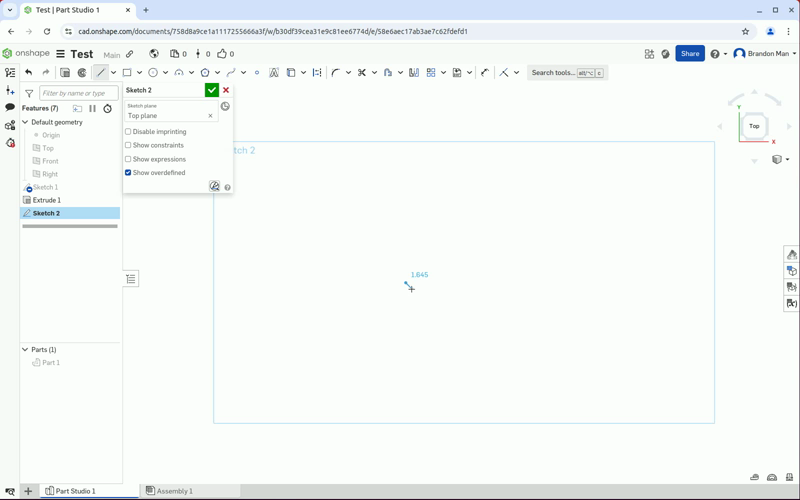
click(411, 288)
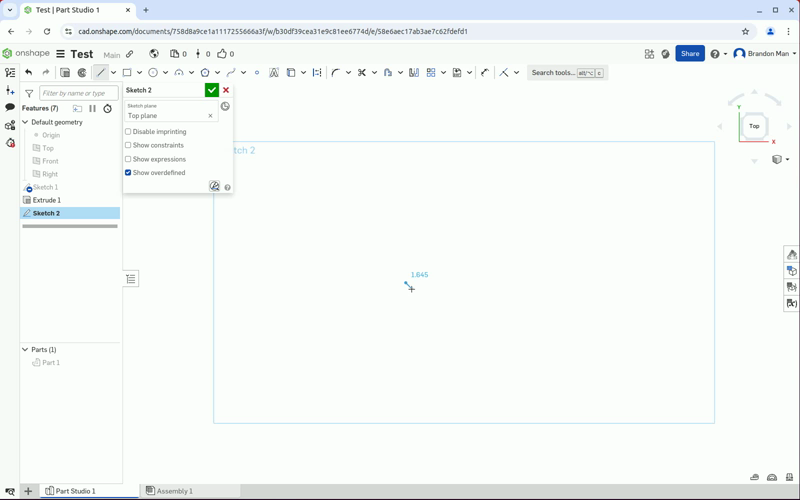
key_up(shift)
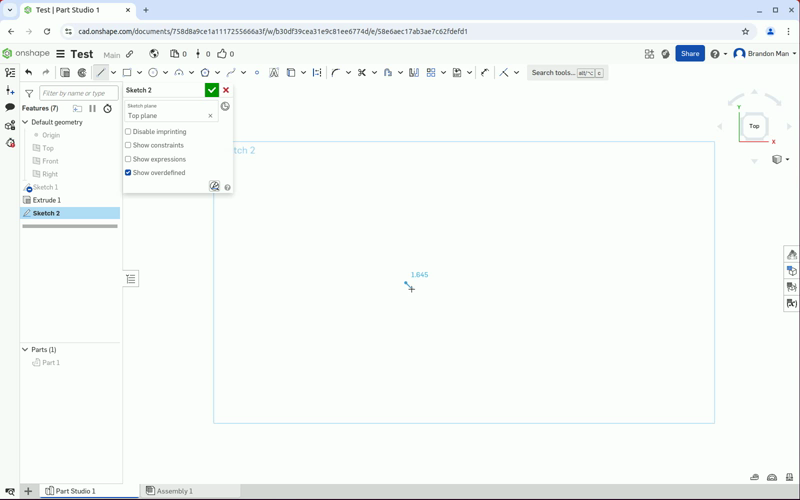
key_down(shift)
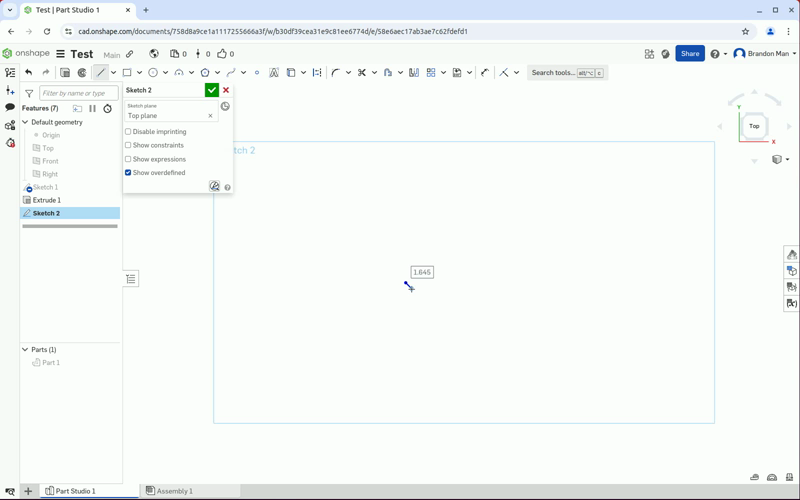
mouse_move(509, 288)
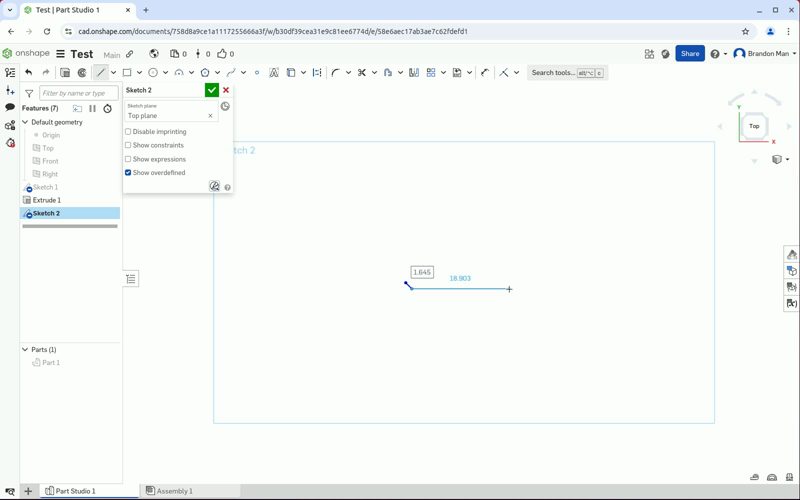
click(509, 288)
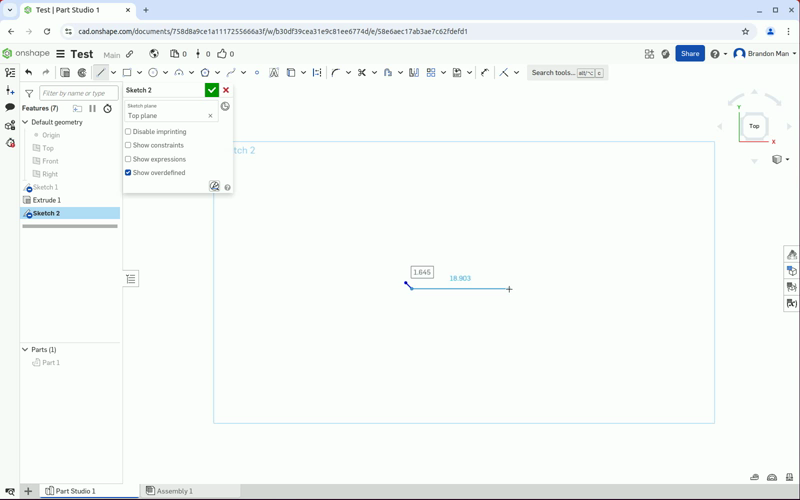
key_up(shift)
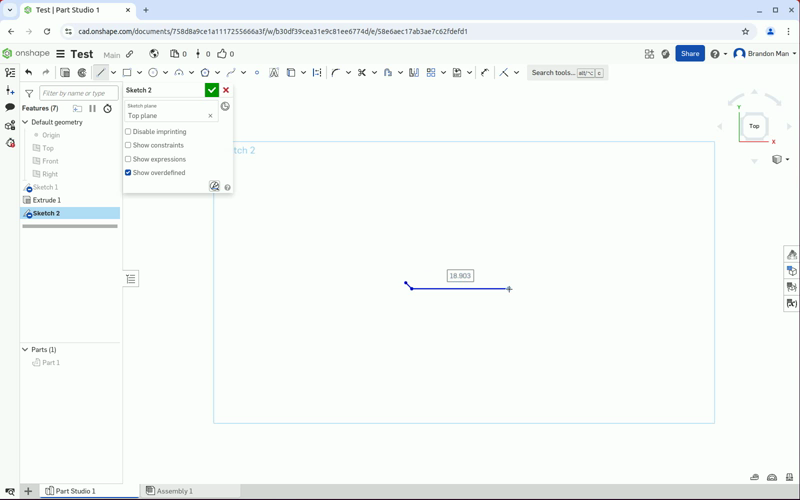
key_down(shift)
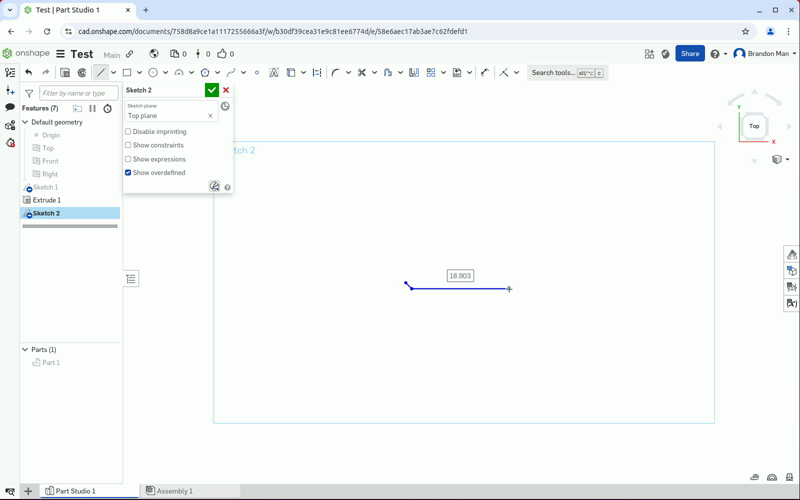
mouse_move(539, 288)
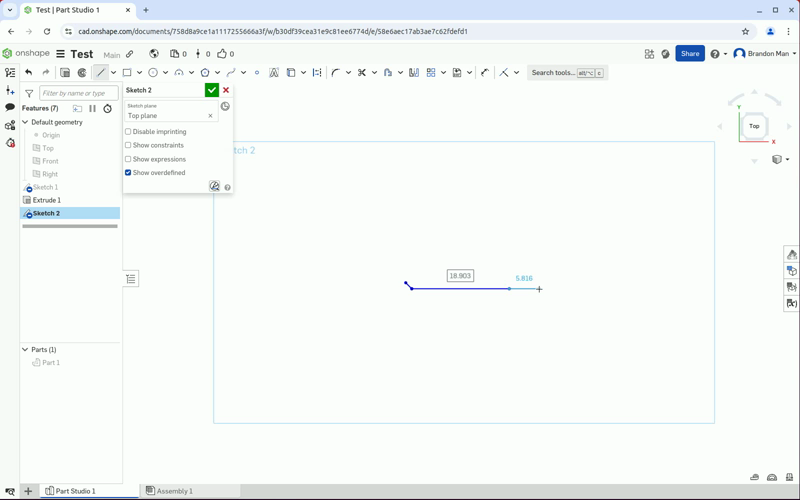
mouse_move(514, 282)
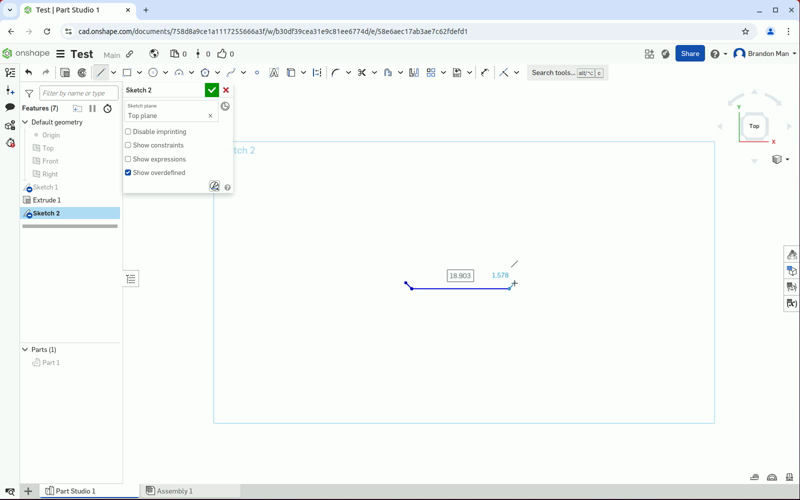
click(514, 282)
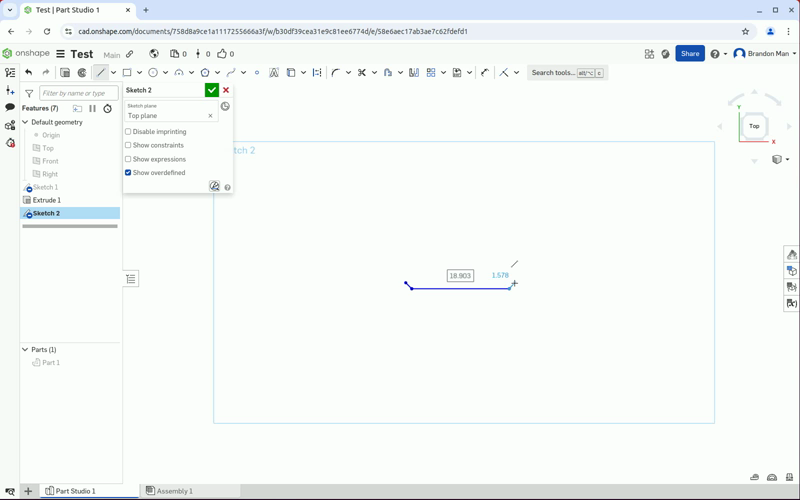
key_up(shift)
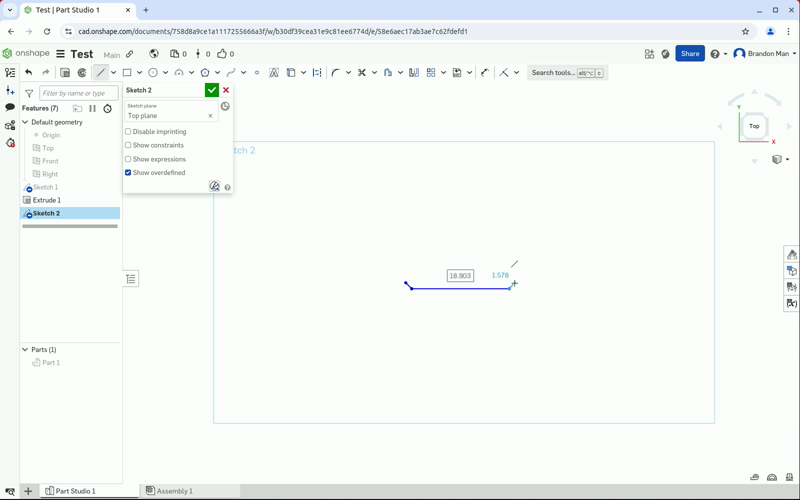
key_down(shift)
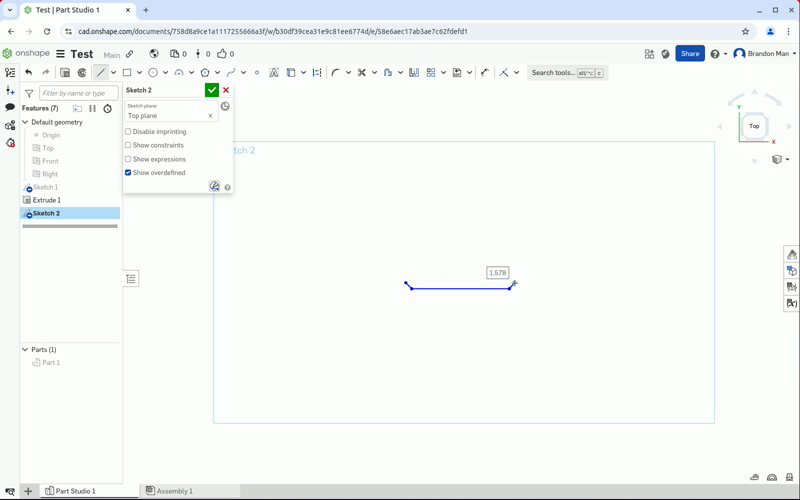
mouse_move(459, 228)
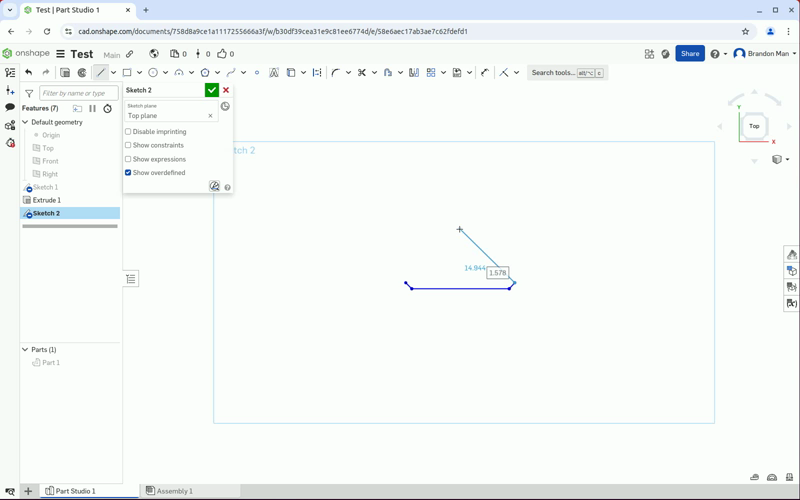
click(459, 228)
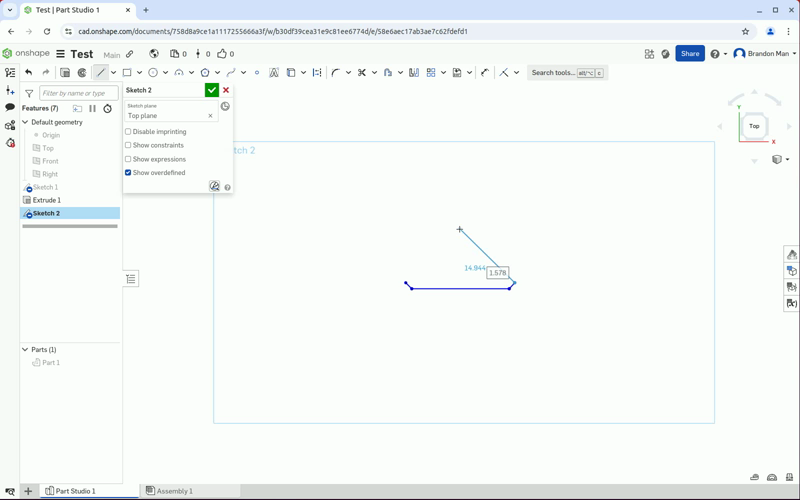
key_up(shift)
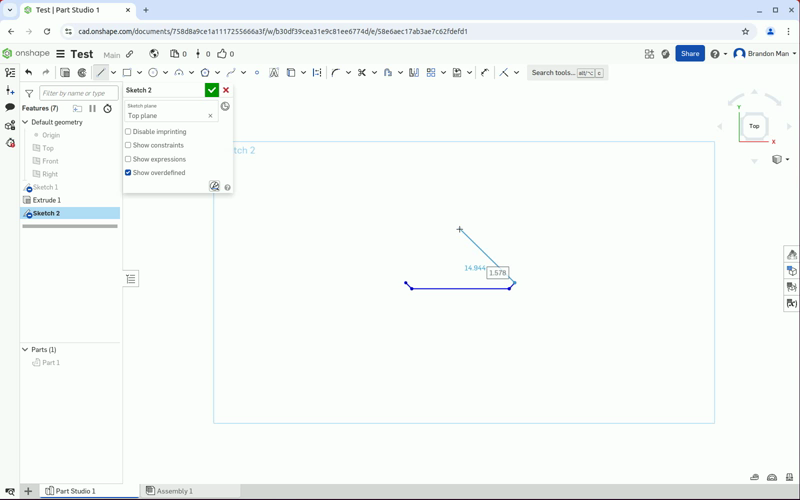
key_down(shift)
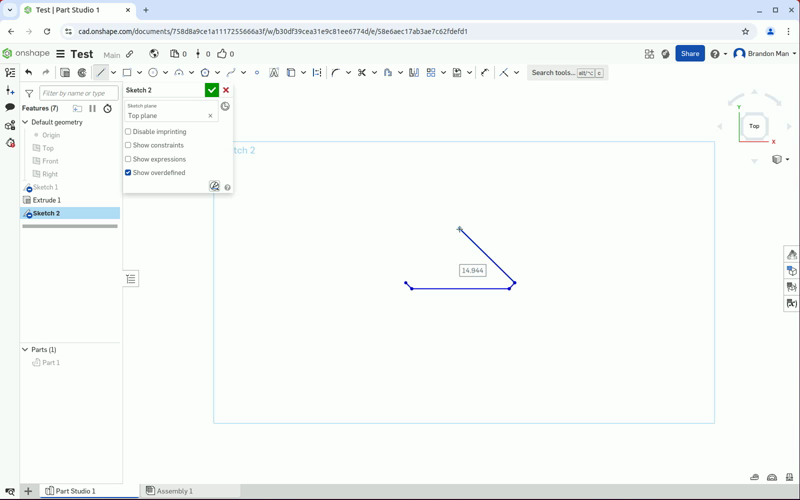
mouse_move(405, 282)
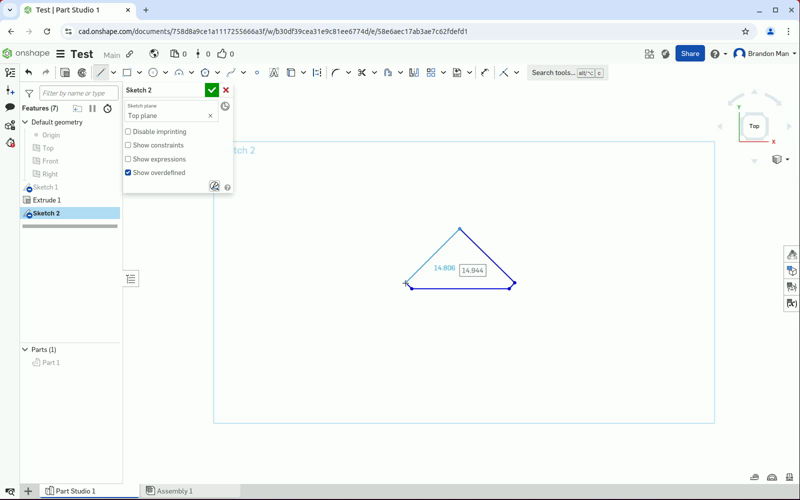
key_up(shift)
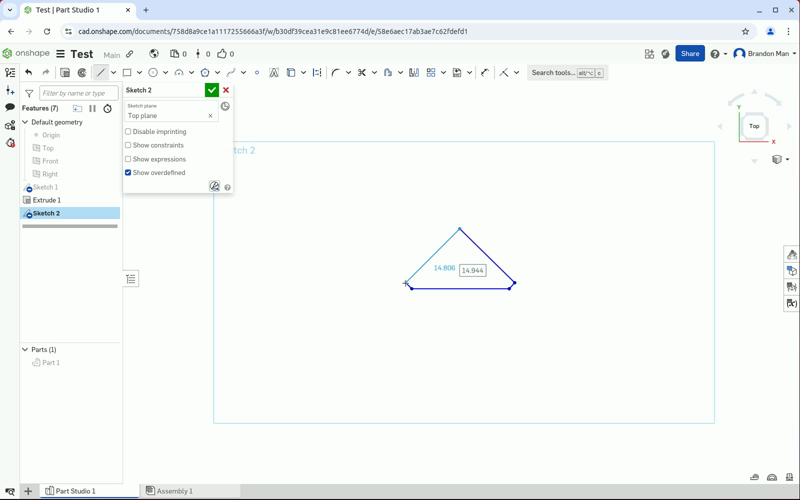
click(405, 282)
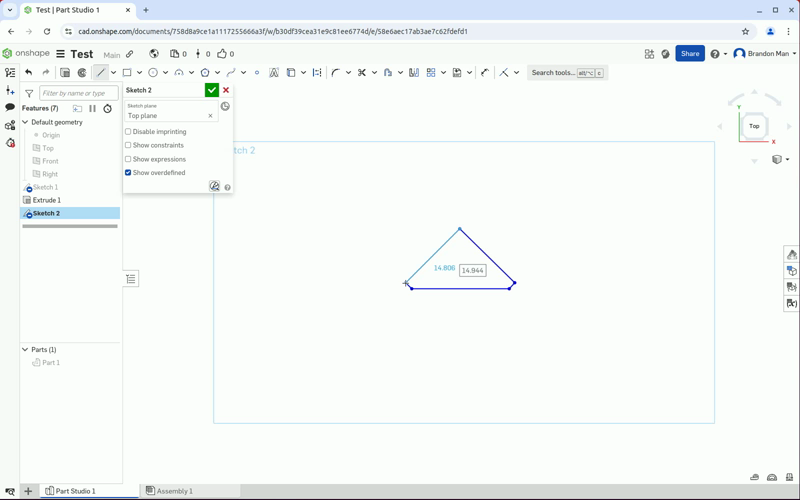
key(esc)
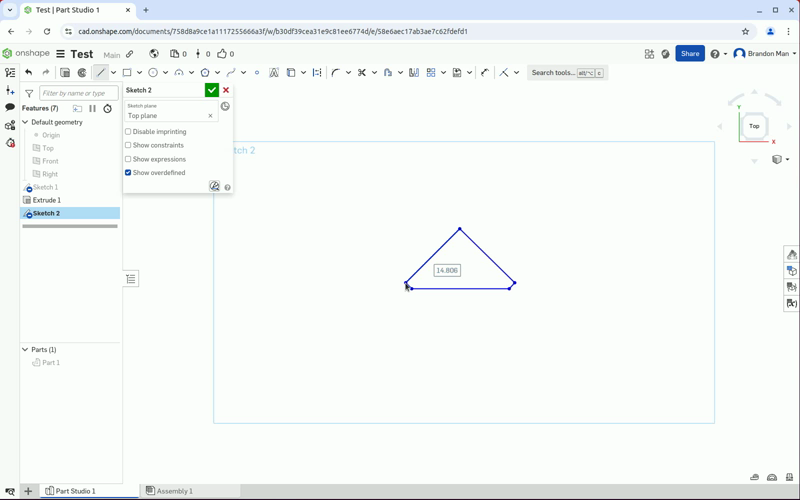
mouse_move(453, 271)
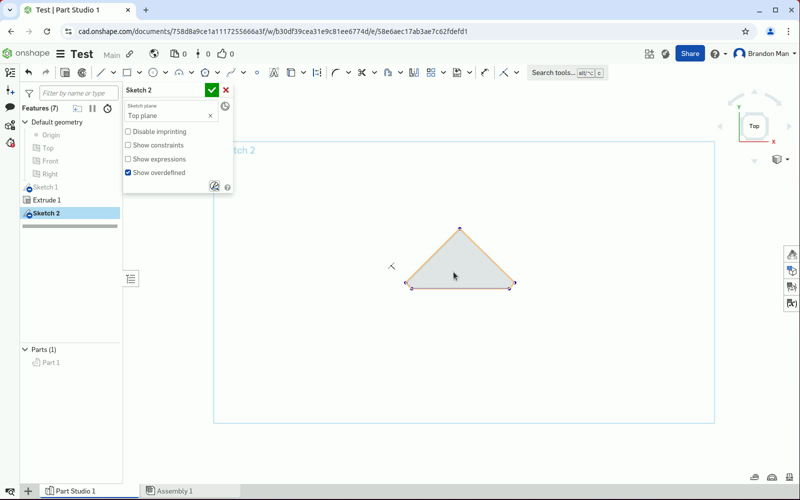
click(453, 271)
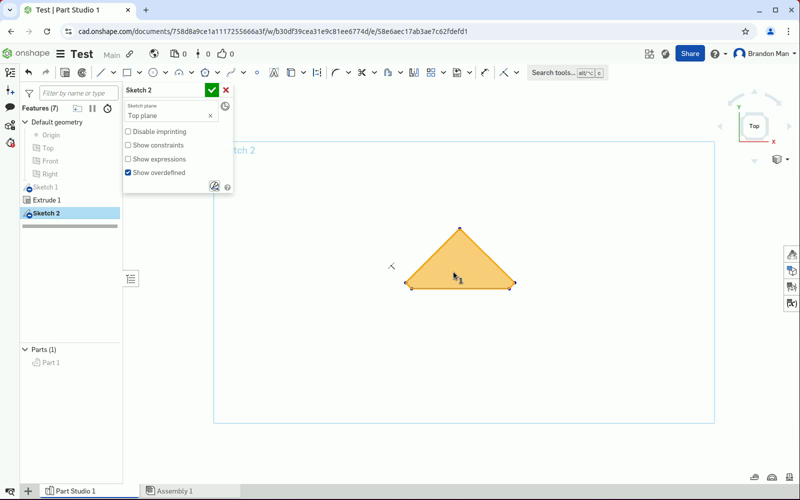
mouse_move(73, 352)
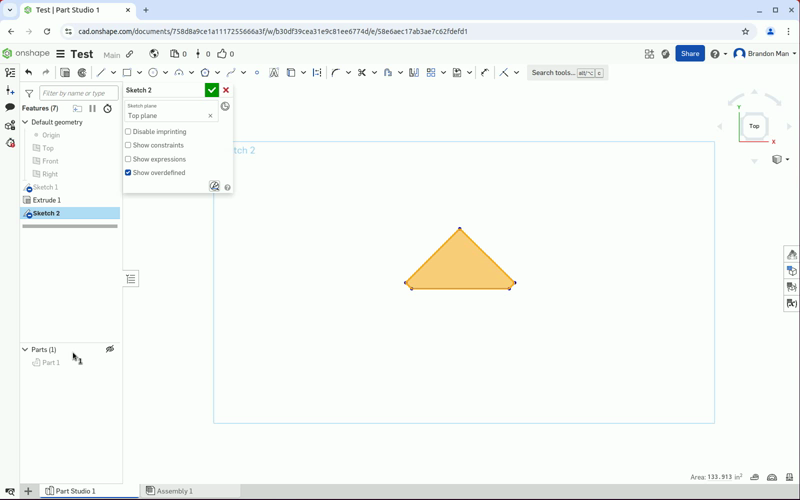
key(shift+y)
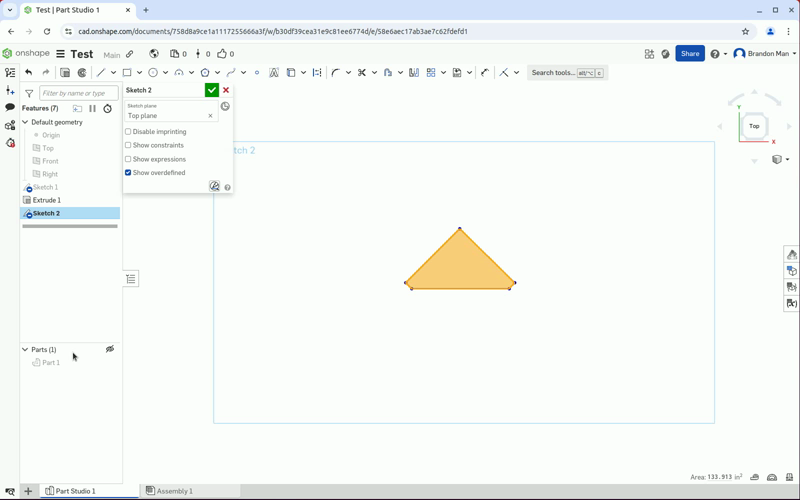
key(shift+e)
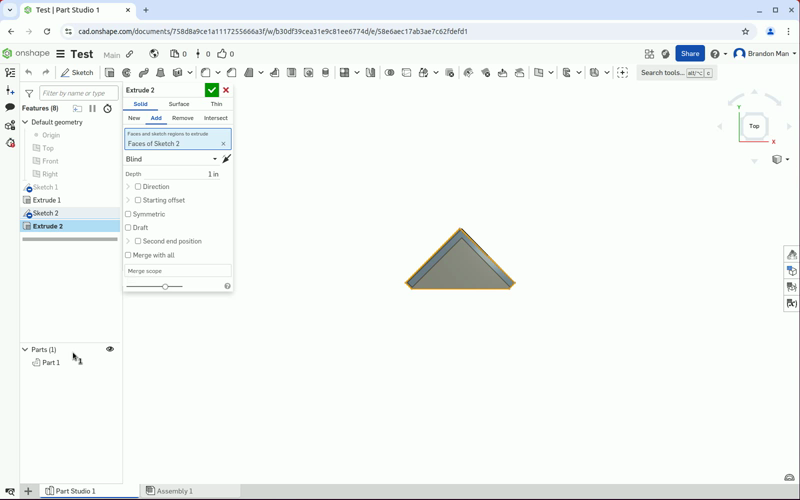
mouse_move(143, 106)
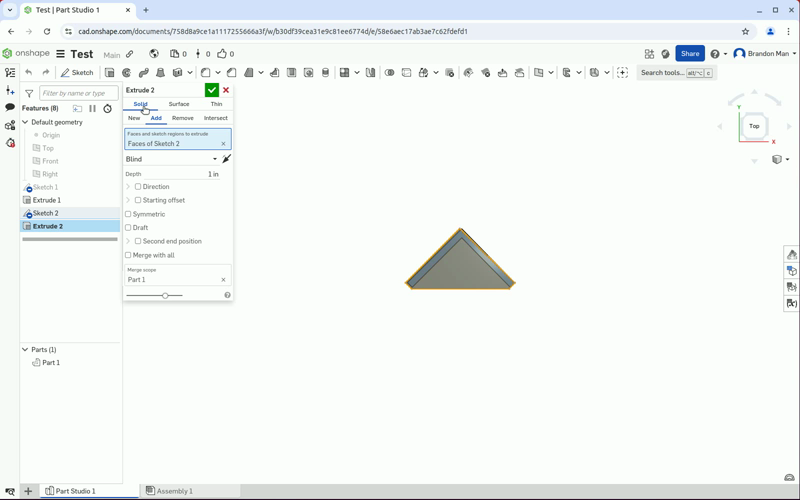
click(143, 106)
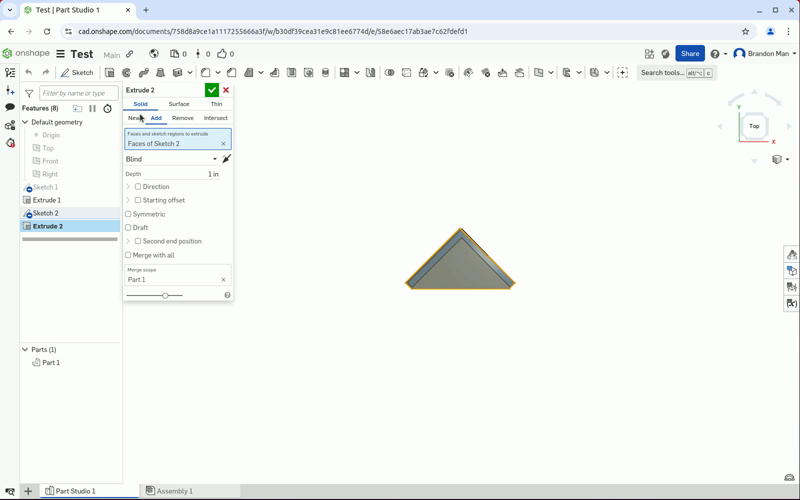
mouse_move(137, 120)
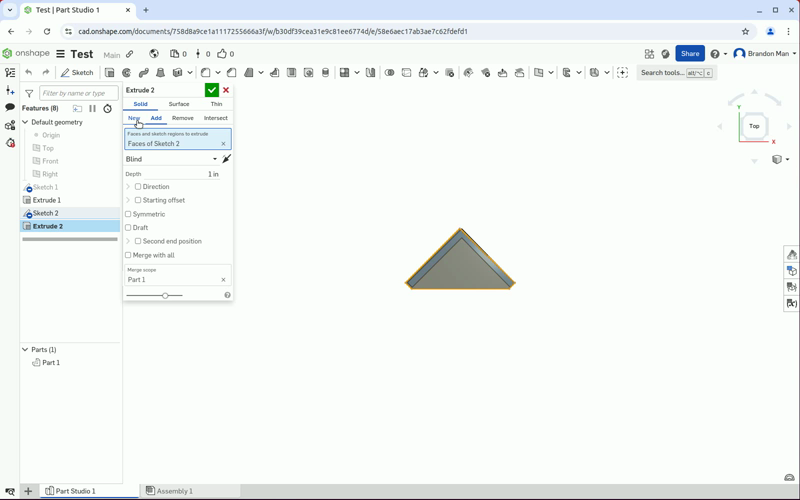
click(137, 120)
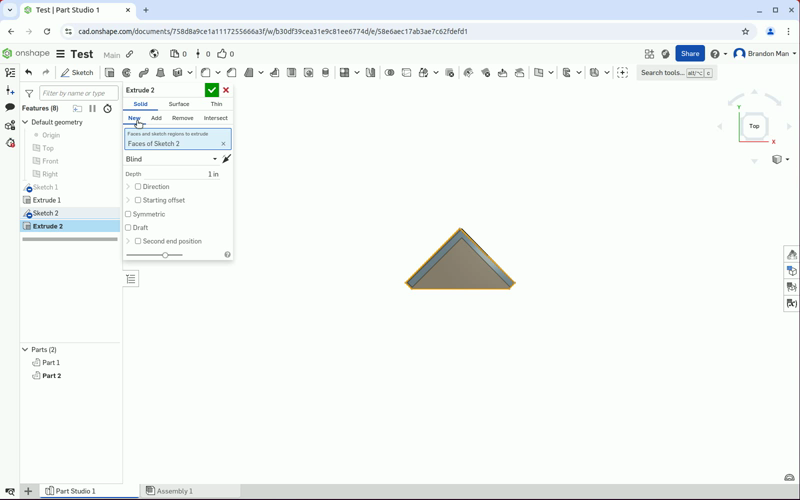
key(tab, 4)
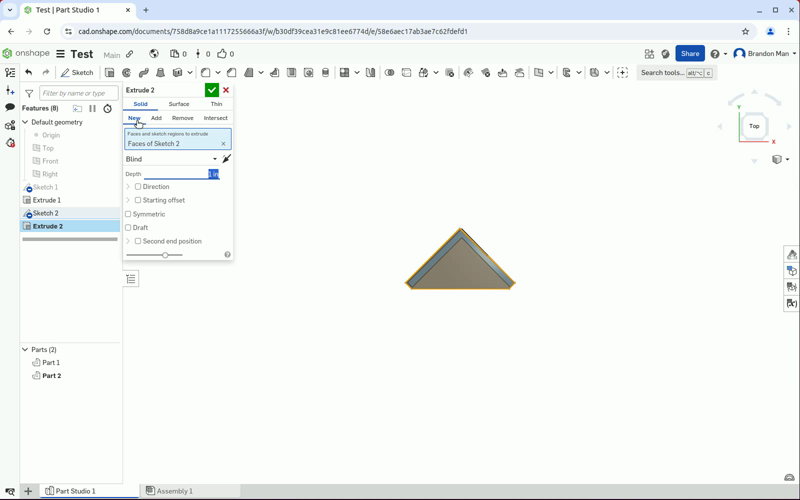
text(-1.926)
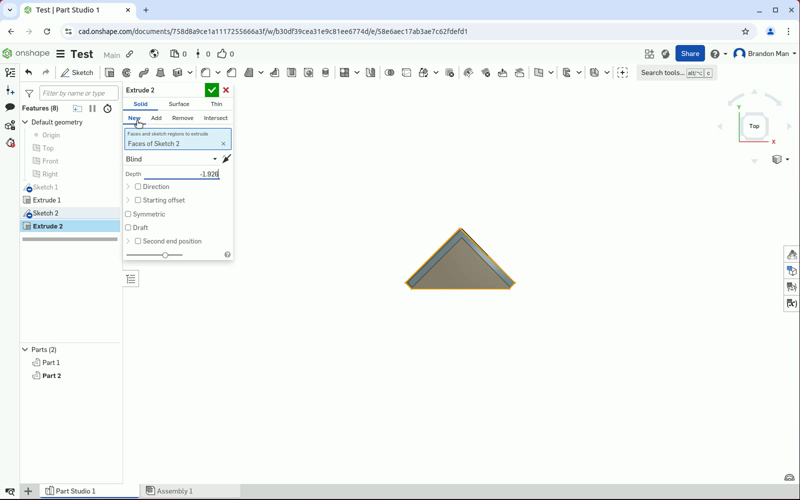
key(enter)
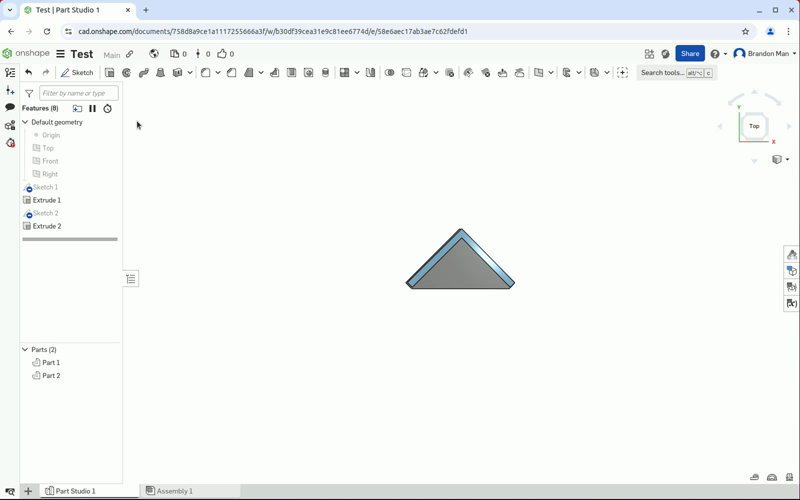
key(shift+h)
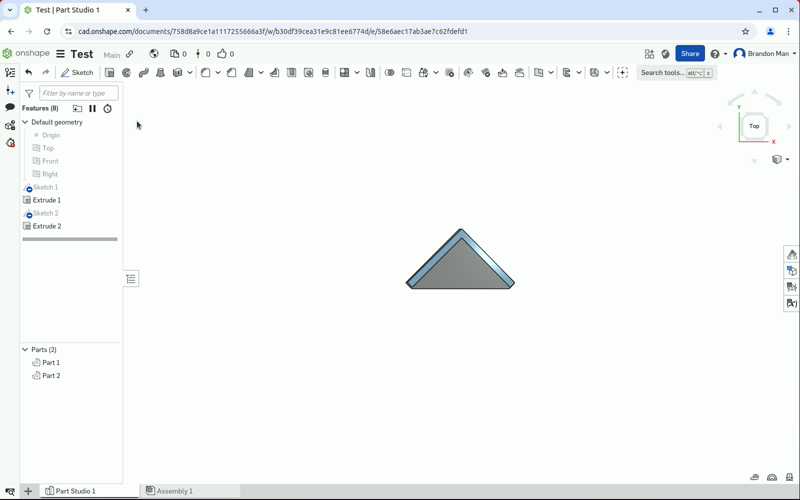
key(shift+h)
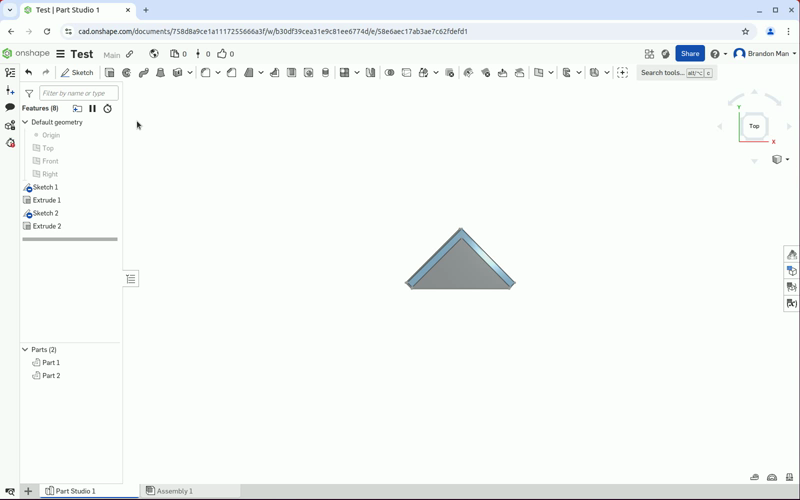
key(shift+7)
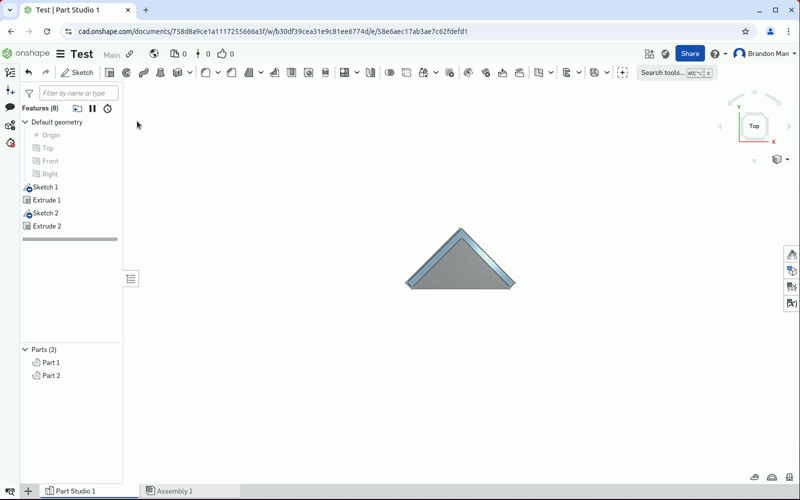
key(up, 3)
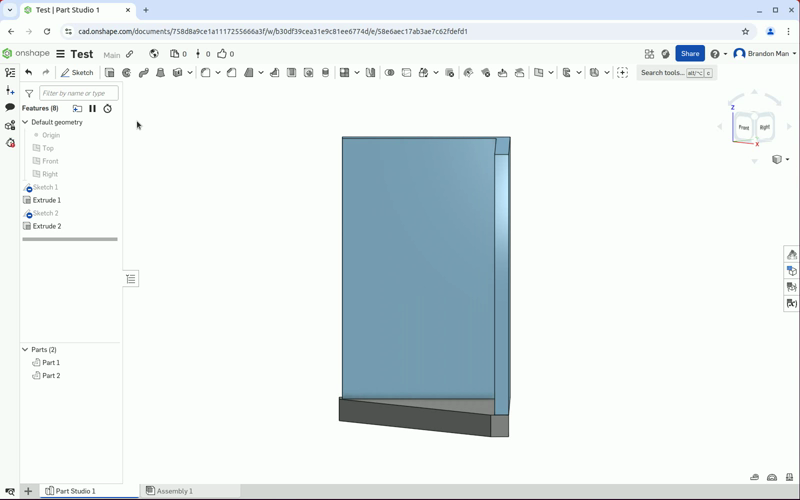
key(left, 3)
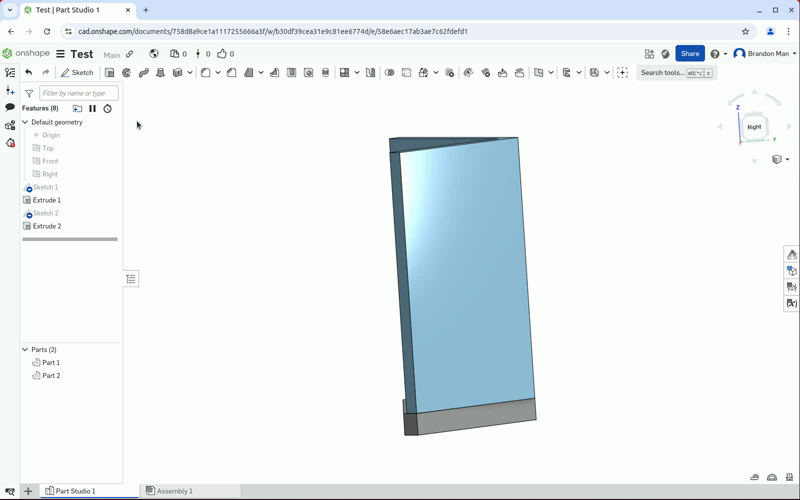
key(right, 3)
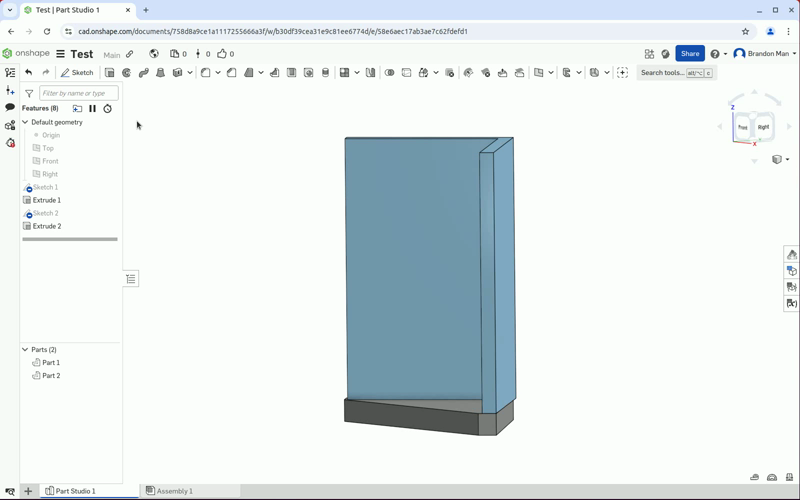
key(down, 3)
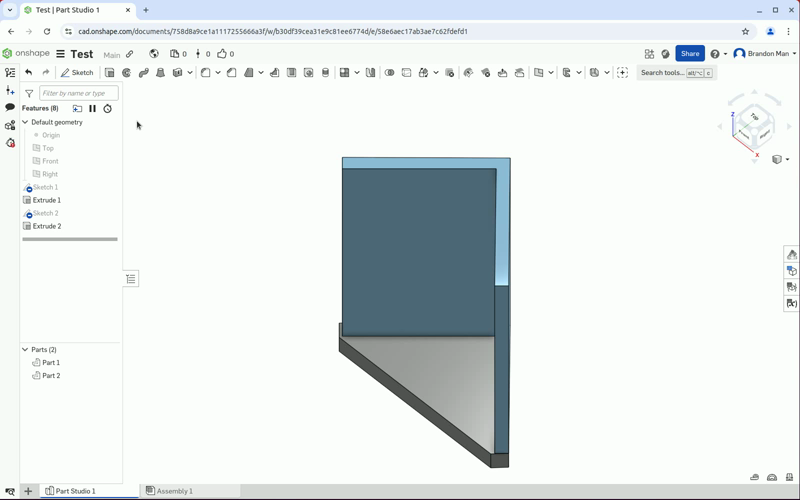
mouse_move(73, 189)
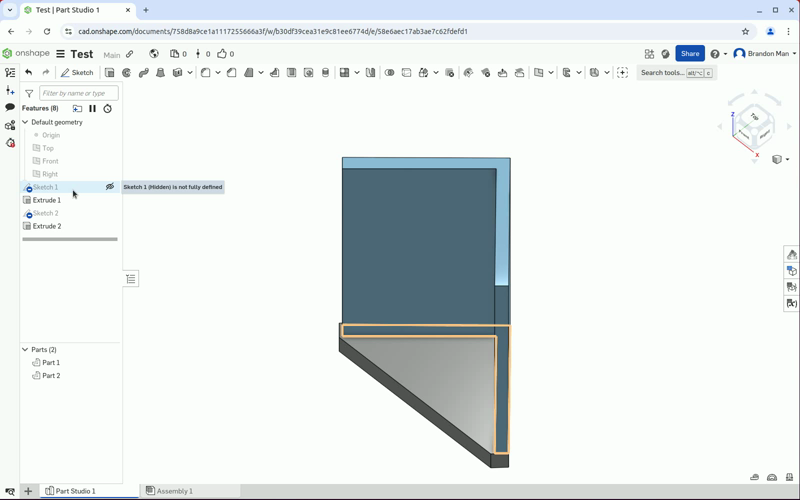
click(73, 189)